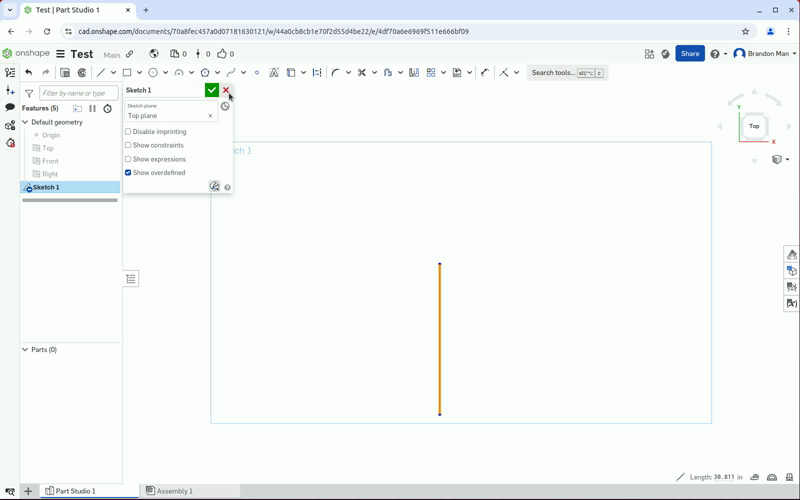
key(shift+h)
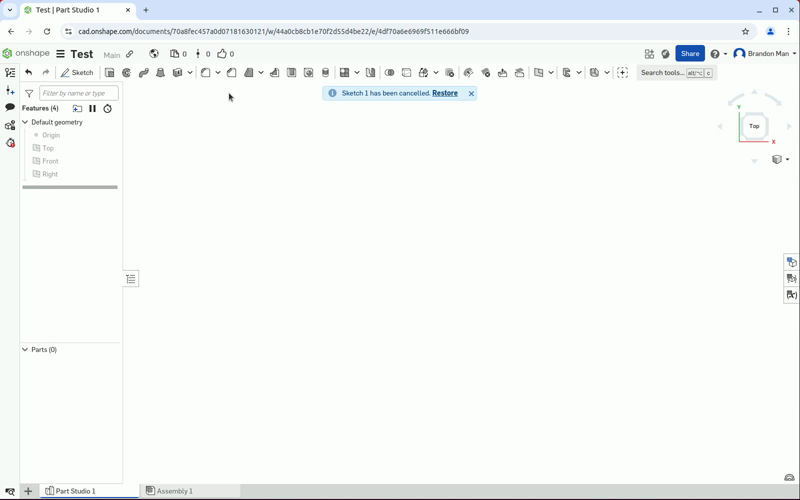
mouse_move(73, 352)
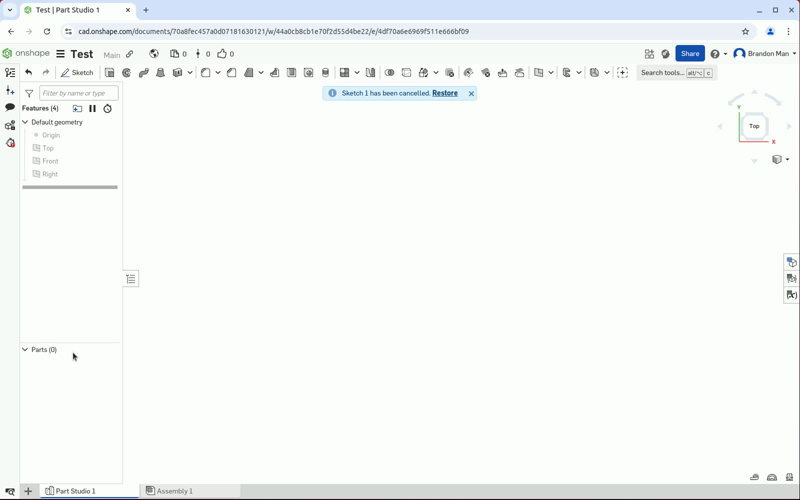
key(y)
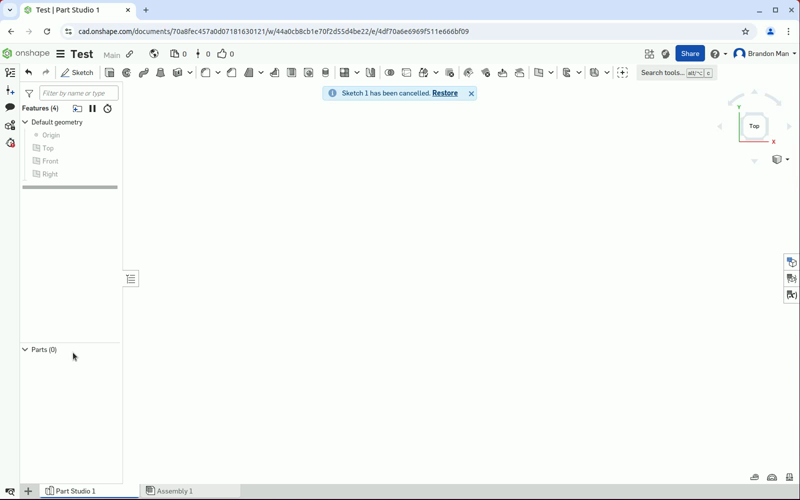
key(shift+p)
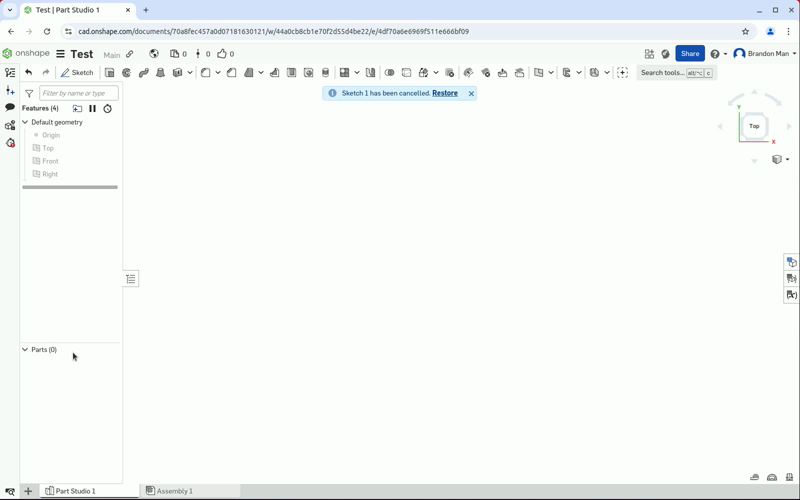
key(space)
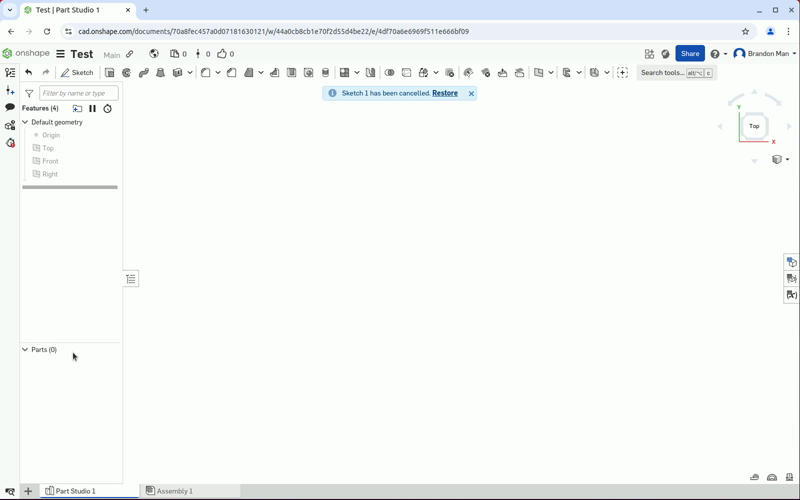
key_down(shift)
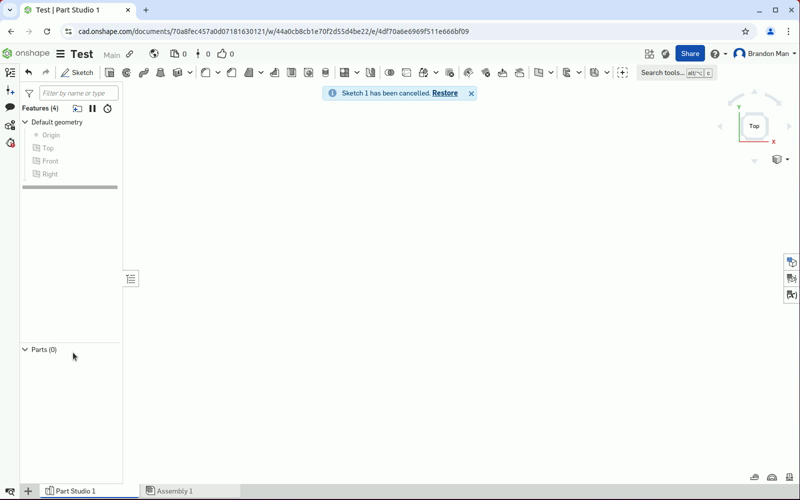
key(up)
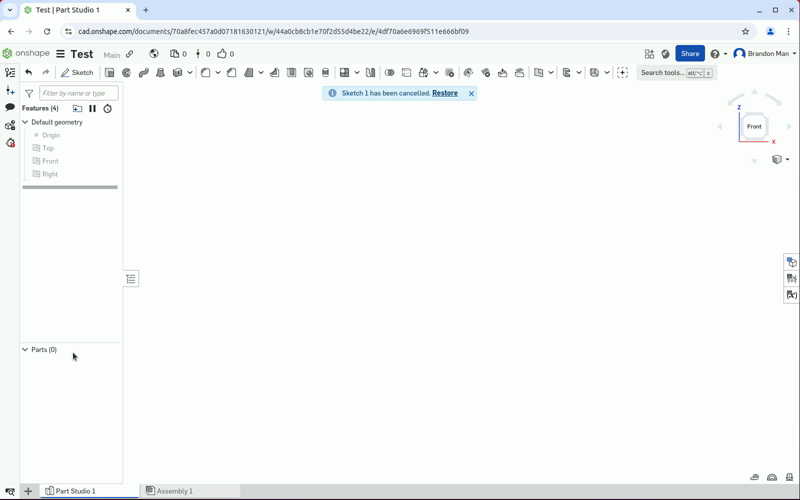
key_up(shift)
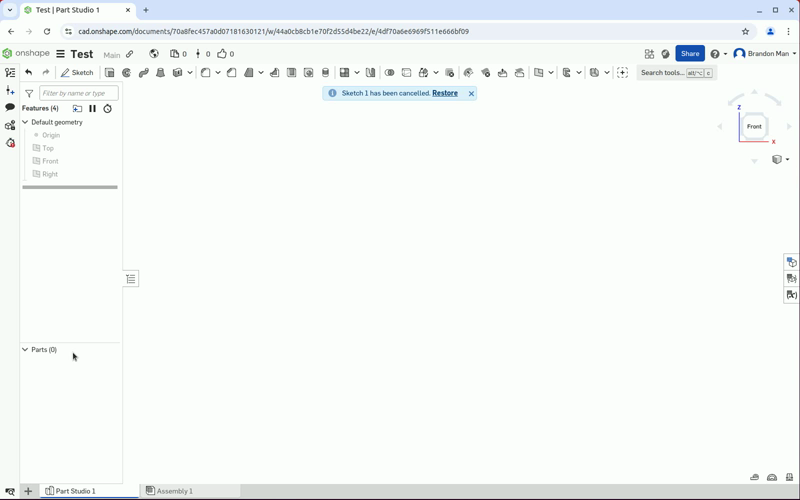
mouse_move(73, 352)
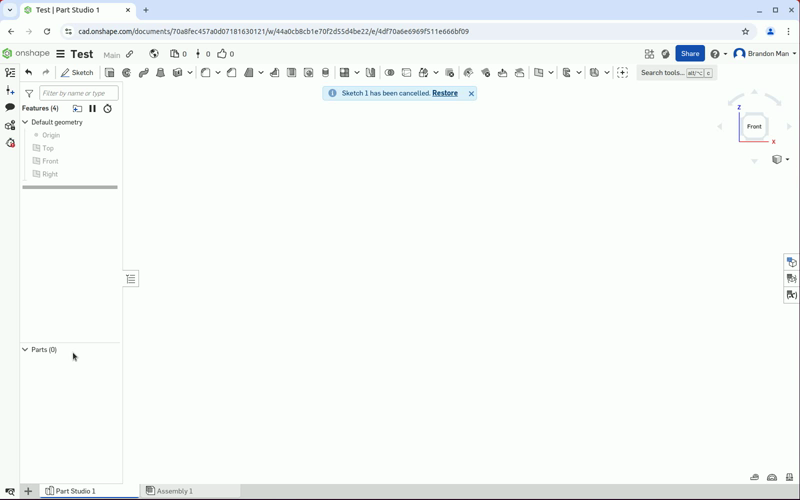
key(shift+y)
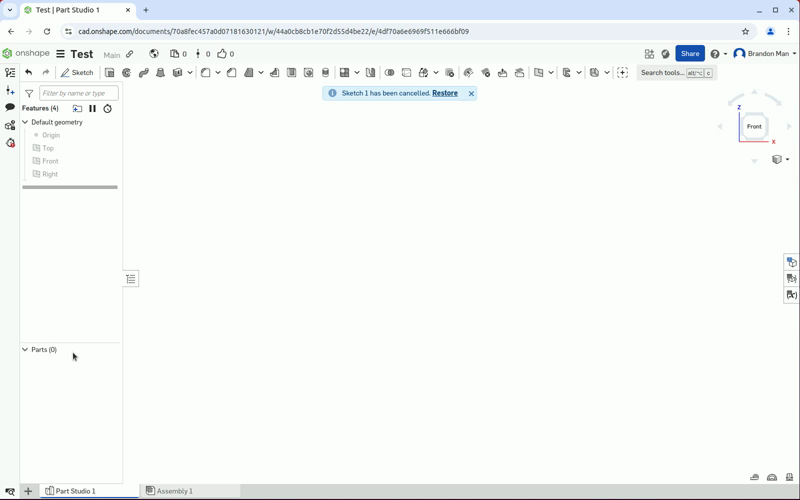
key(shift+s)
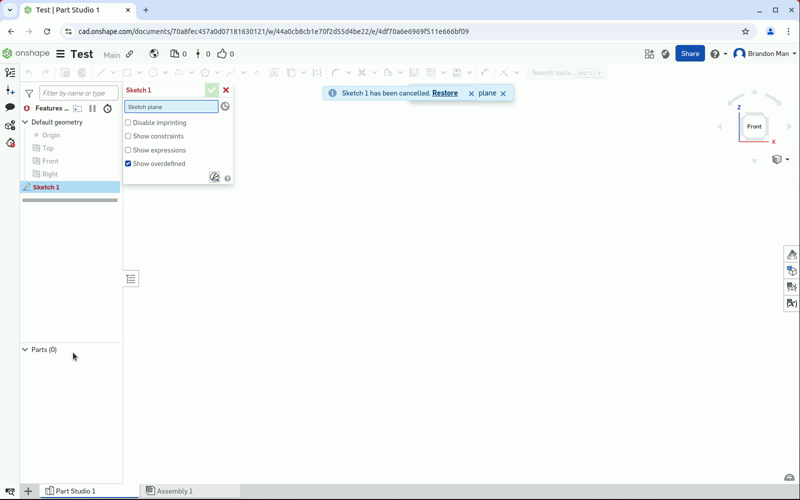
mouse_move(73, 163)
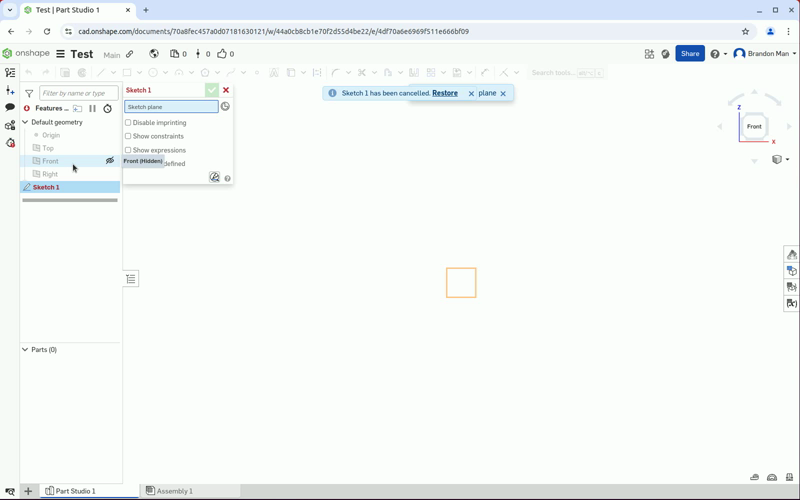
click(73, 163)
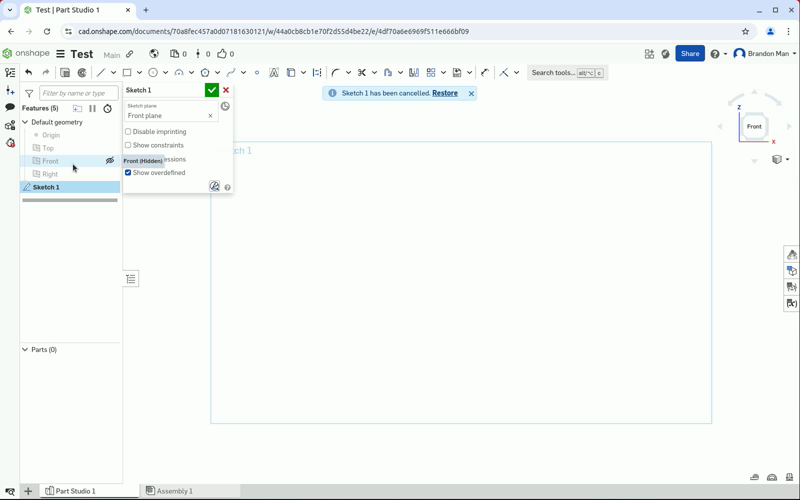
mouse_move(73, 352)
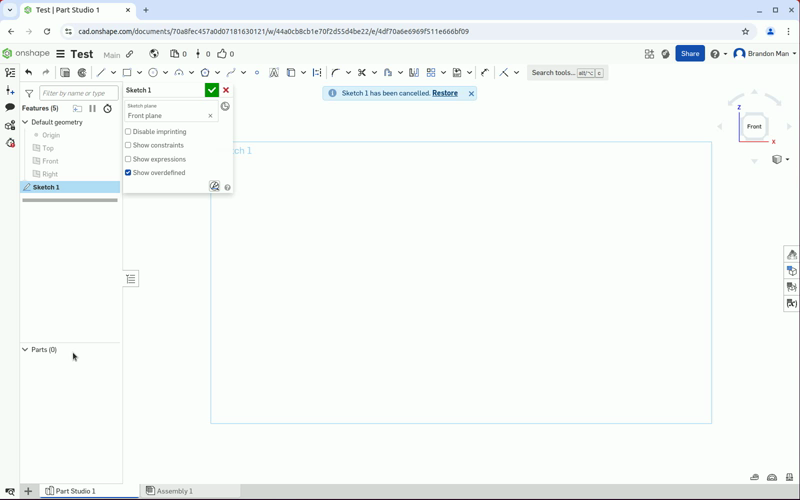
key(y)
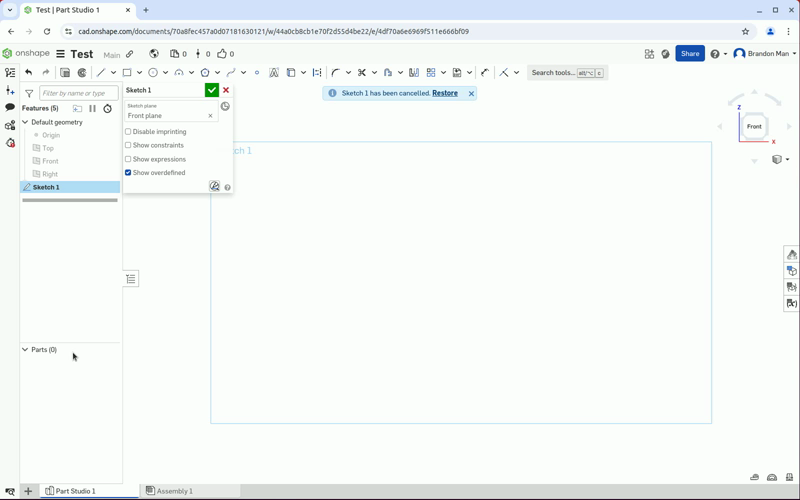
key(l)
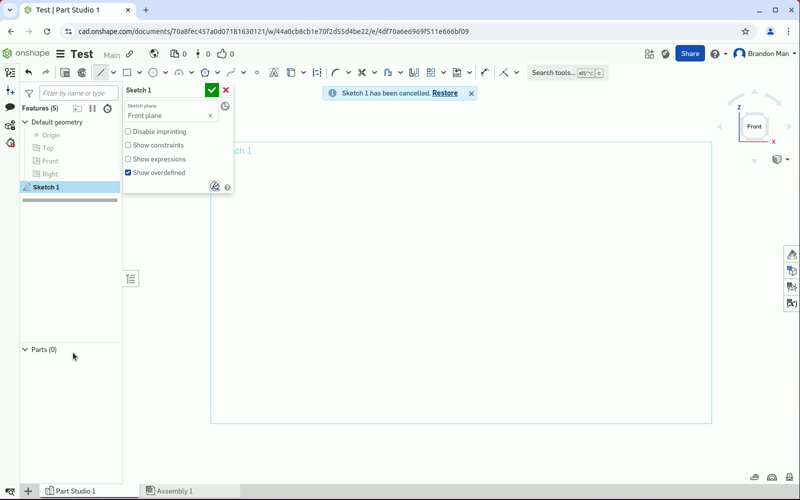
key_down(shift)
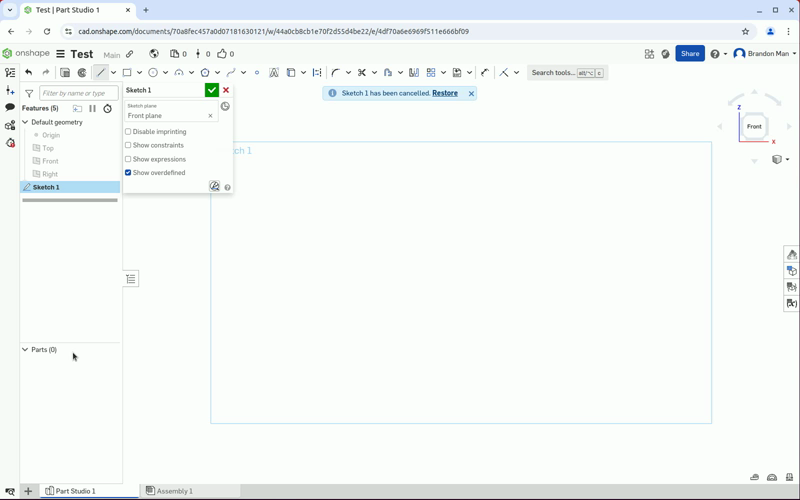
mouse_move(348, 351)
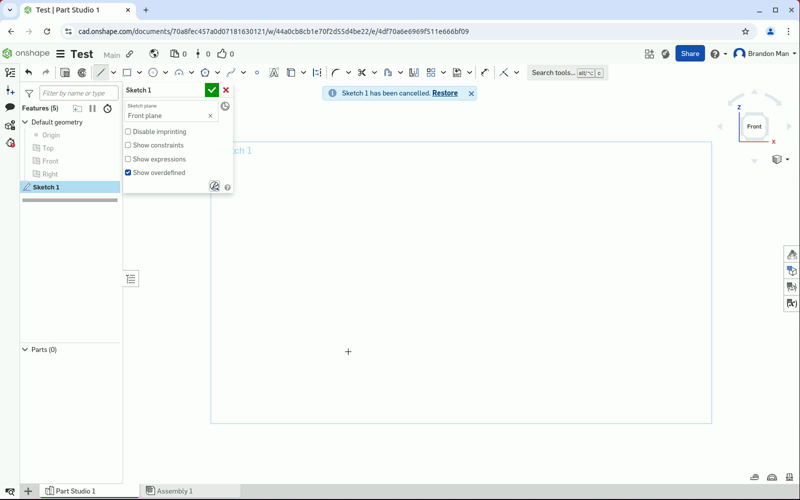
click(348, 351)
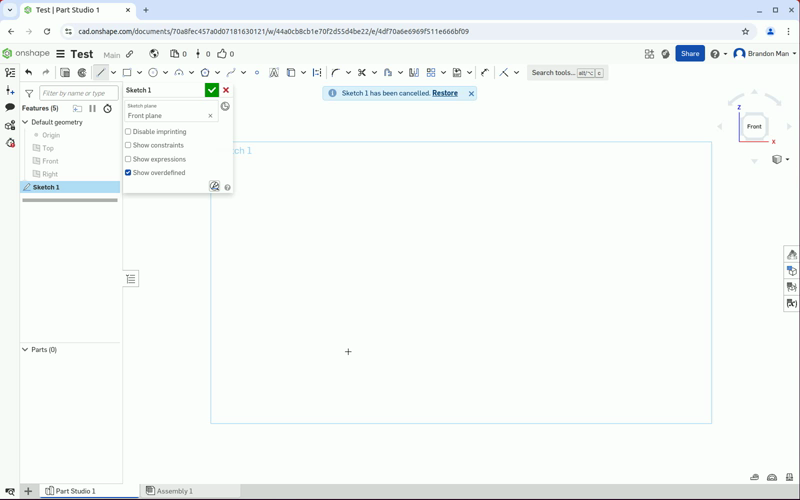
key_up(shift)
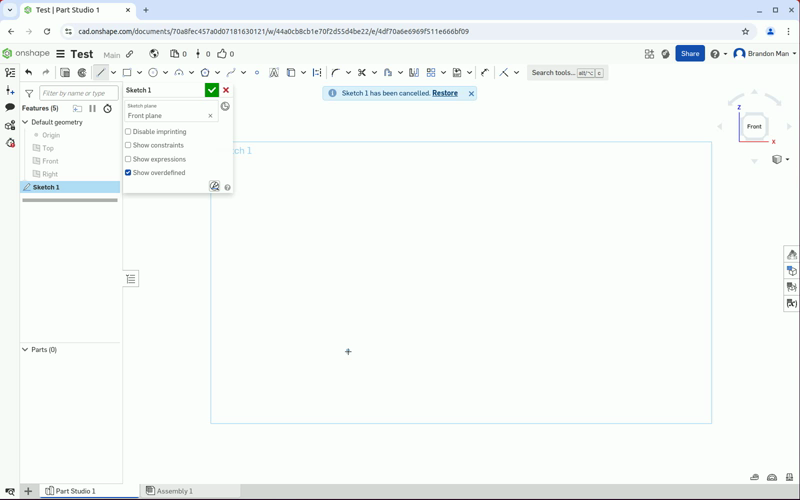
key_down(shift)
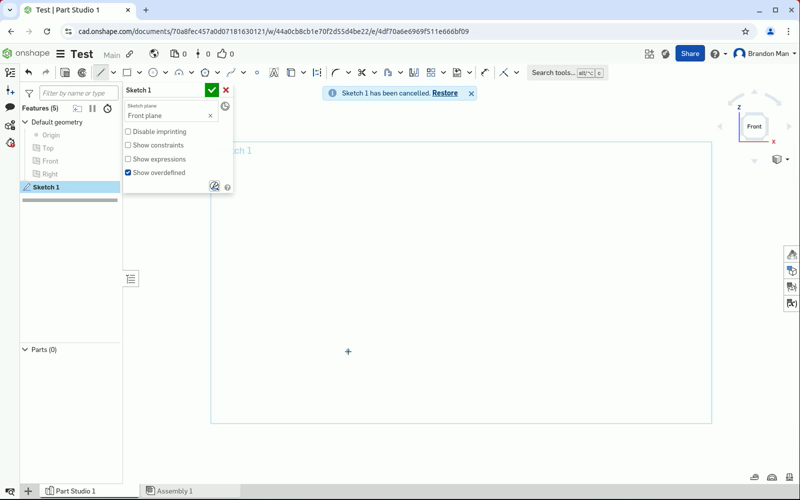
mouse_move(450, 351)
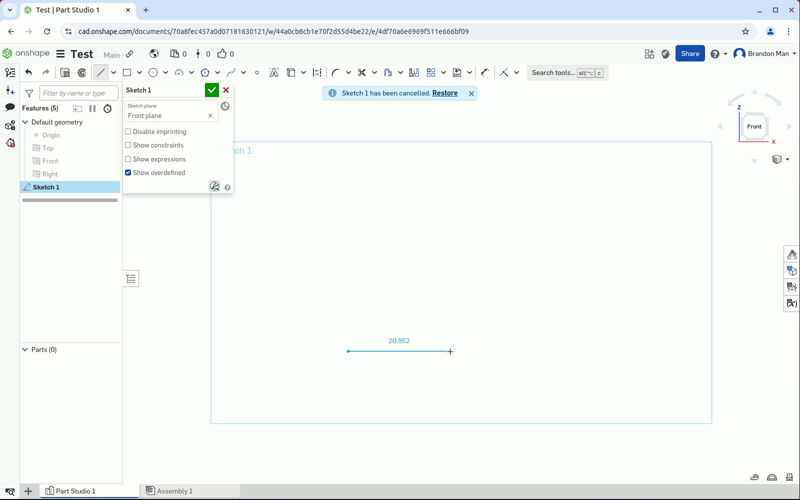
click(450, 351)
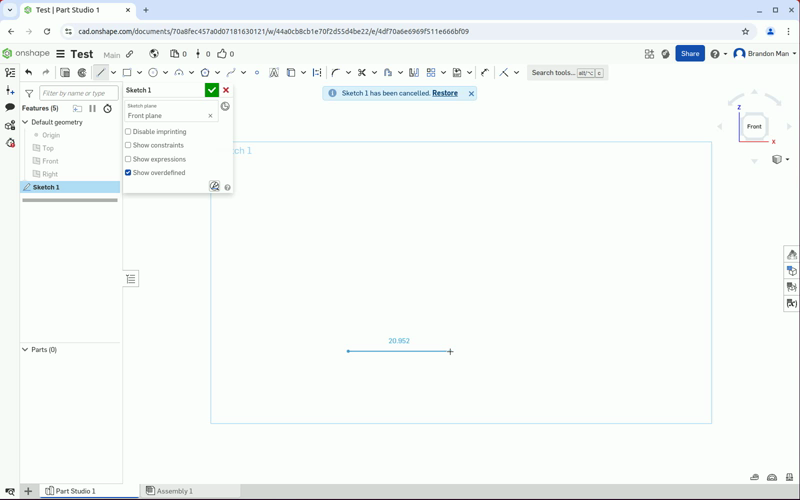
key_up(shift)
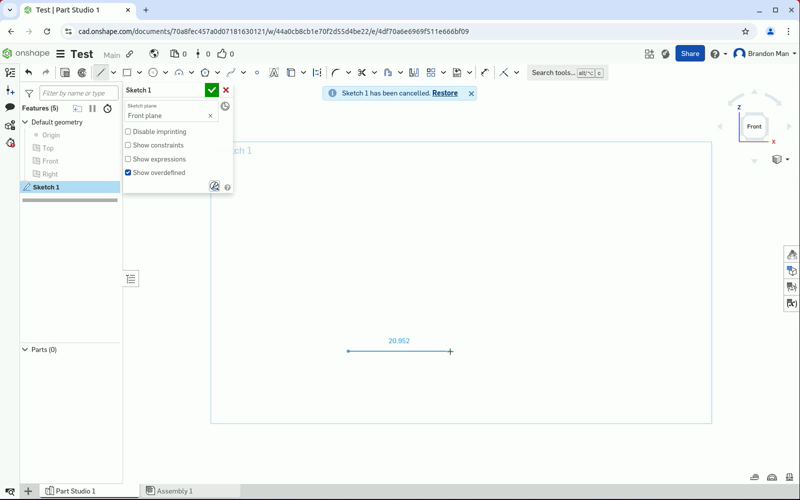
key_down(shift)
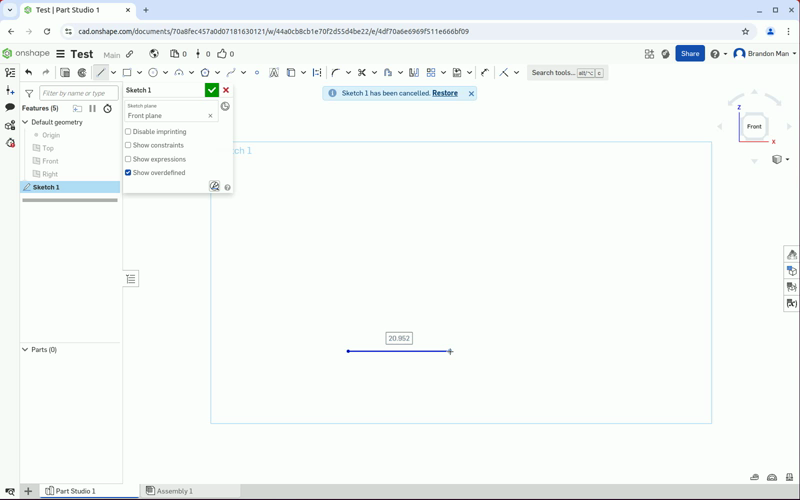
mouse_move(450, 248)
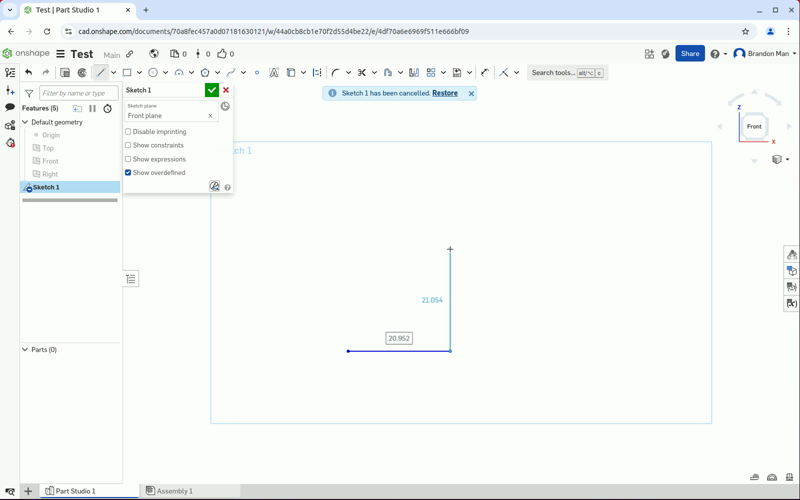
click(450, 248)
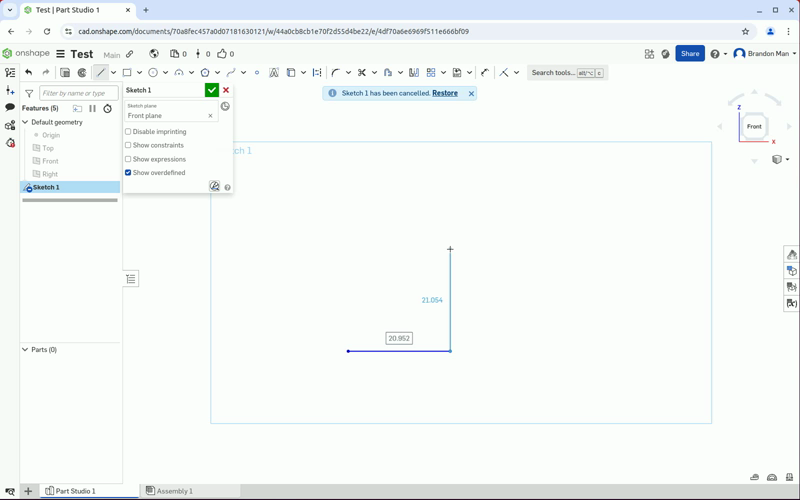
key_up(shift)
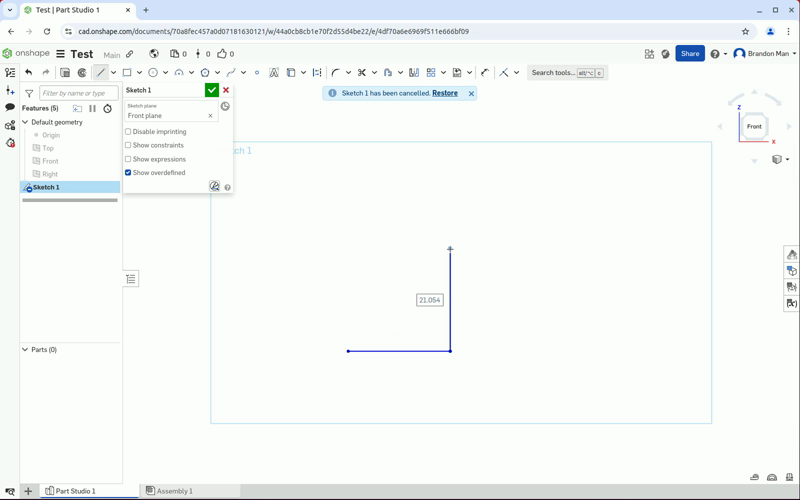
key_down(shift)
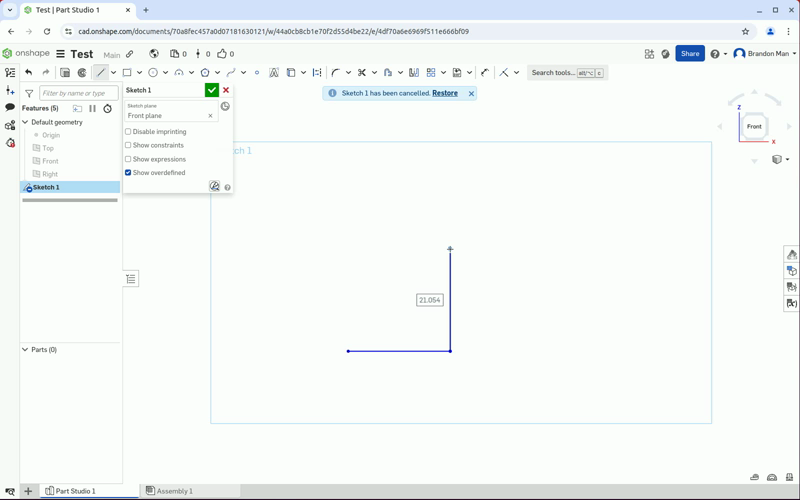
mouse_move(348, 248)
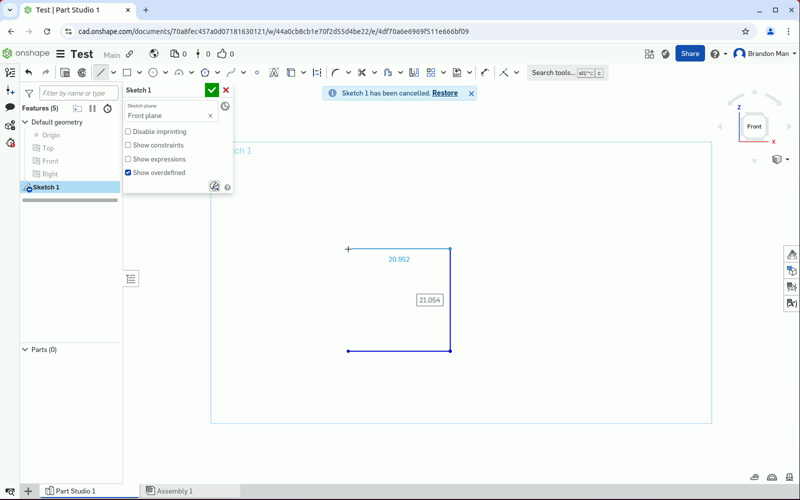
click(348, 248)
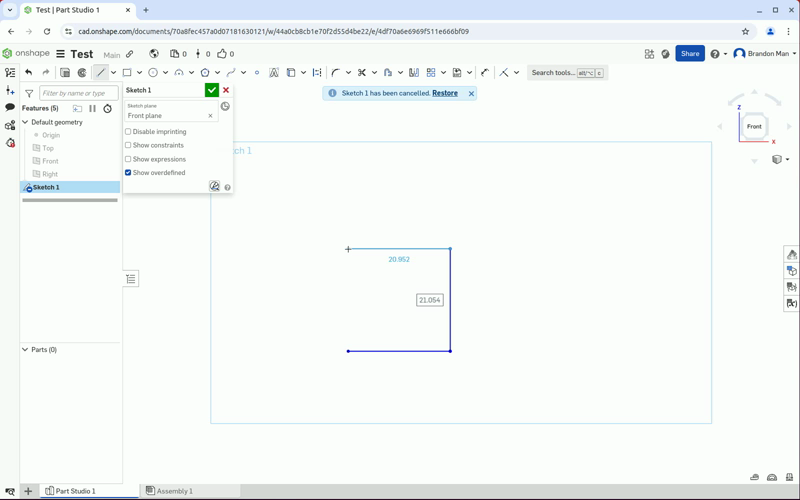
key_up(shift)
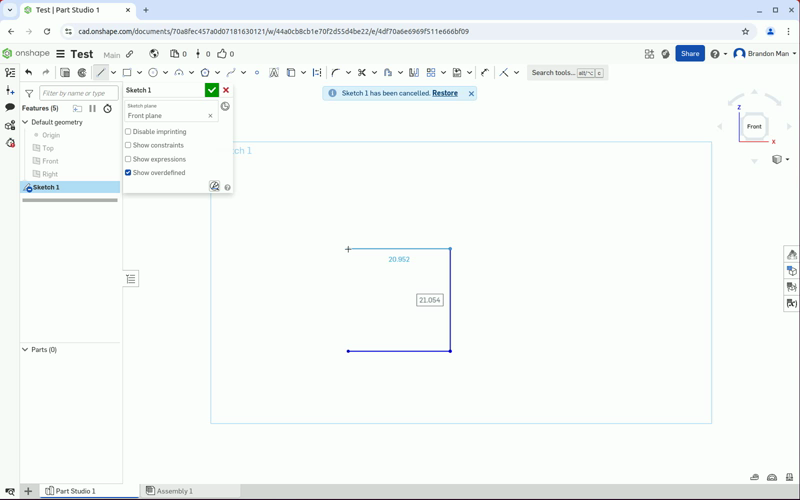
key_down(shift)
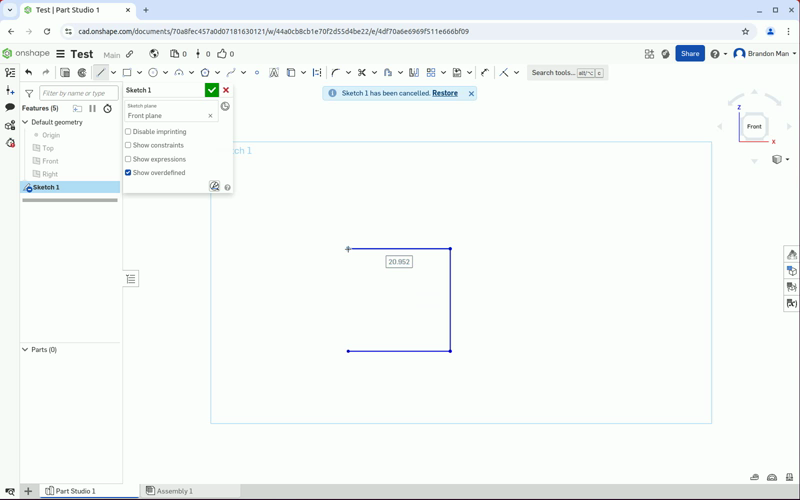
mouse_move(348, 351)
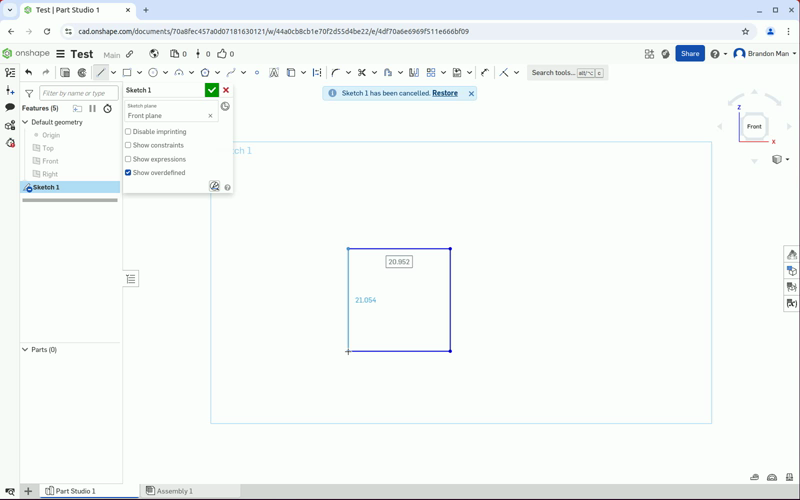
key_up(shift)
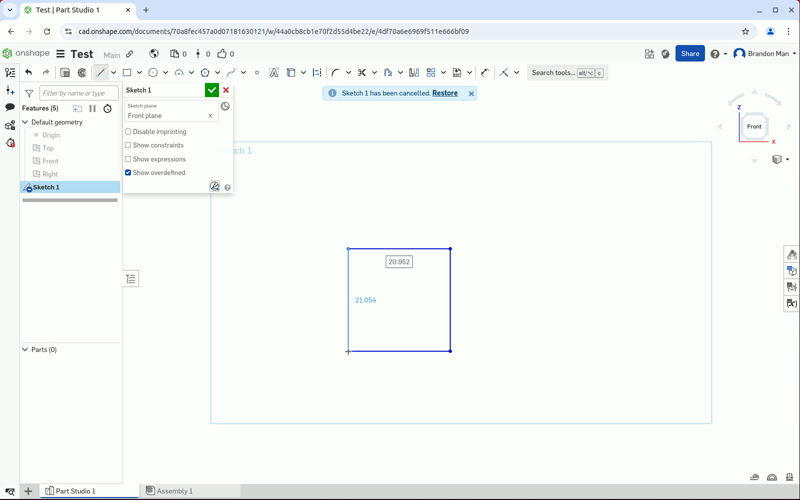
click(348, 351)
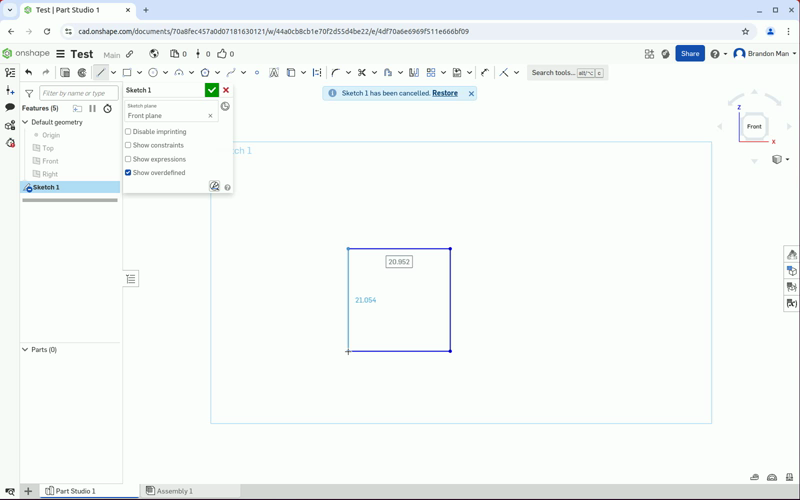
key(esc)
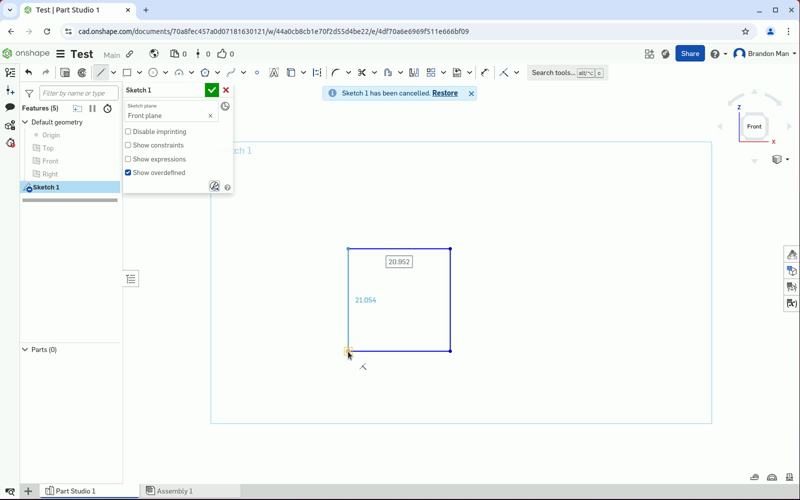
mouse_move(426, 325)
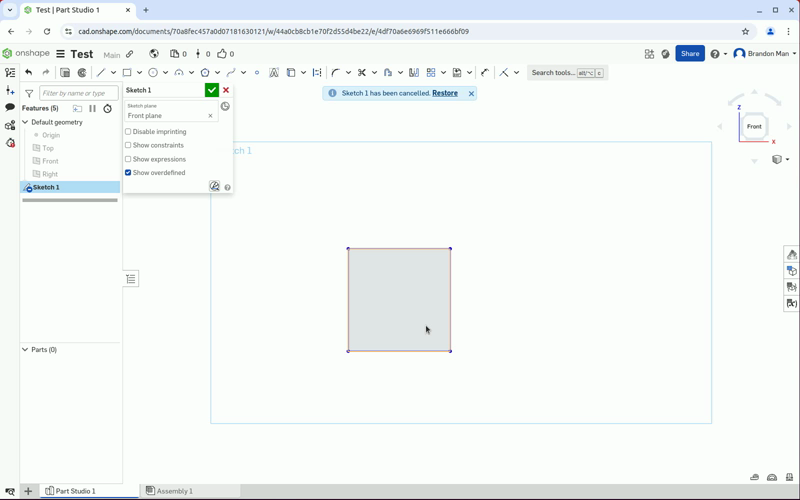
click(426, 325)
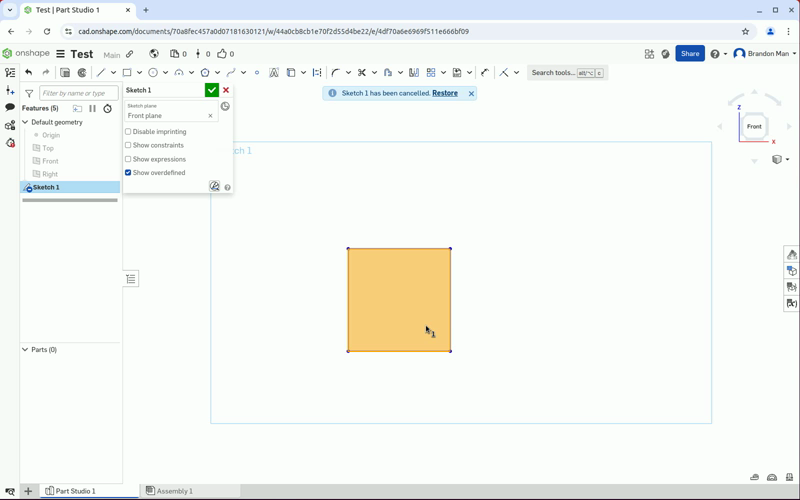
mouse_move(73, 352)
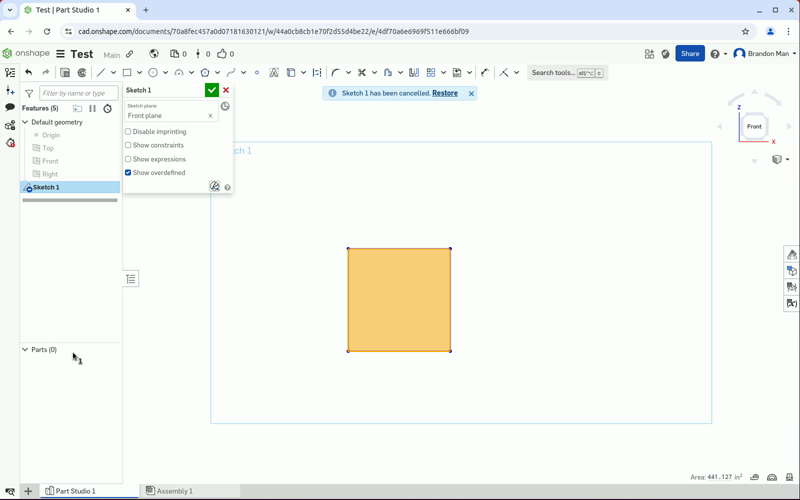
key(shift+y)
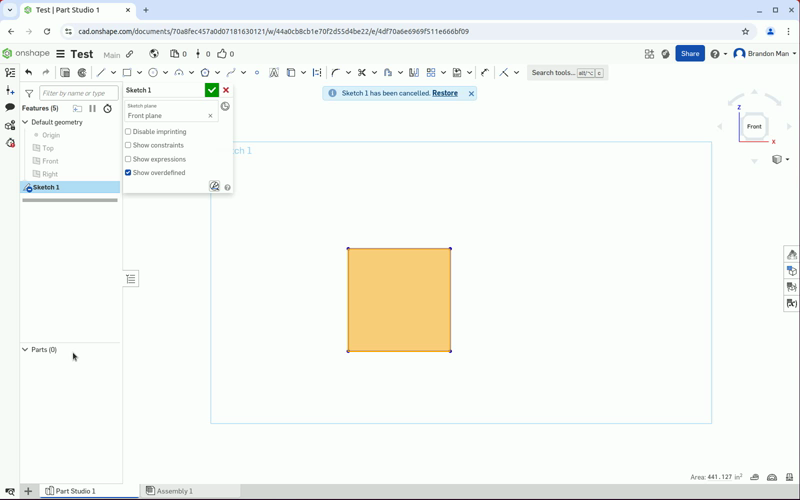
key(shift+e)
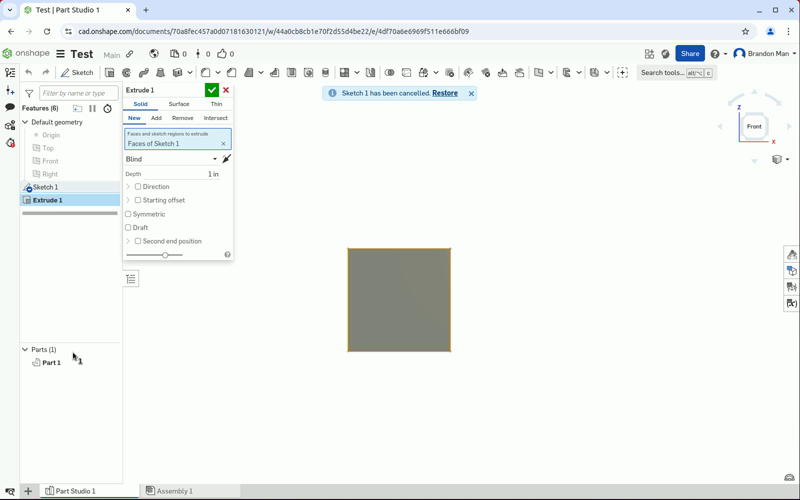
mouse_move(143, 106)
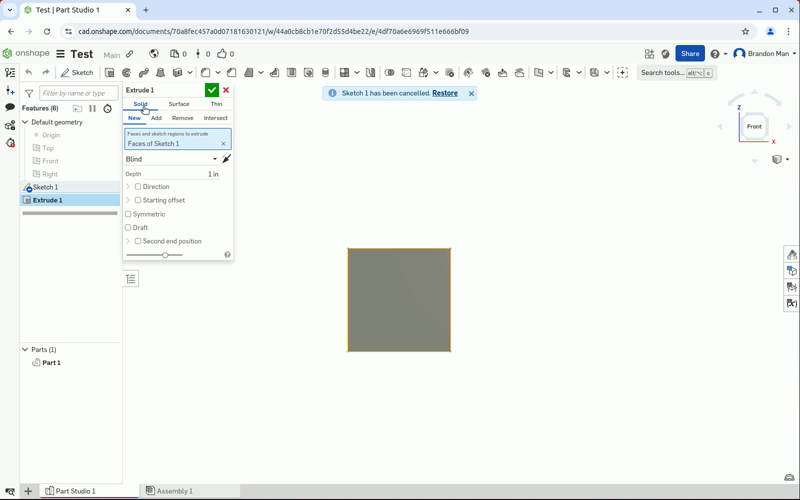
click(143, 106)
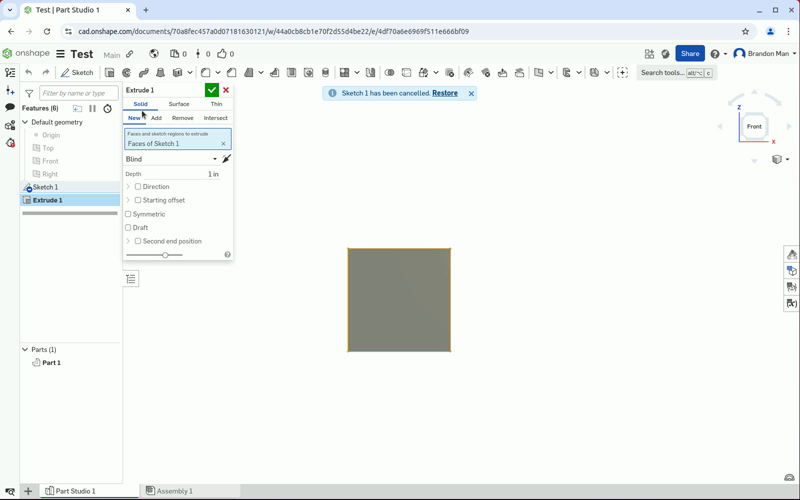
mouse_move(137, 120)
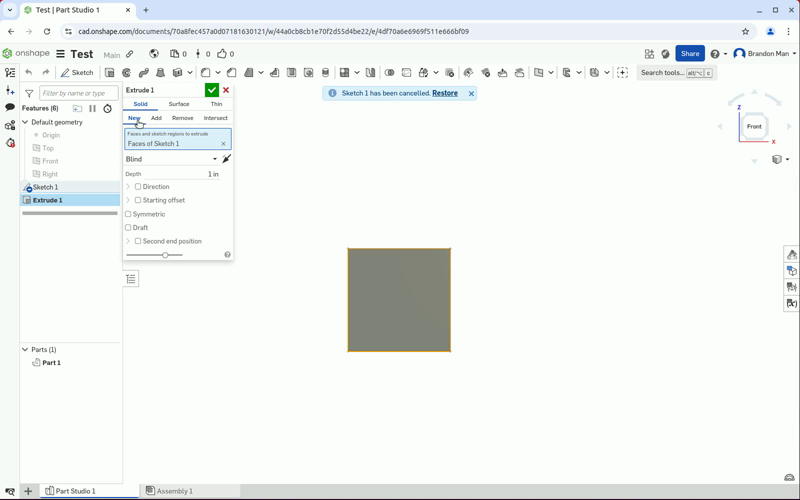
click(137, 120)
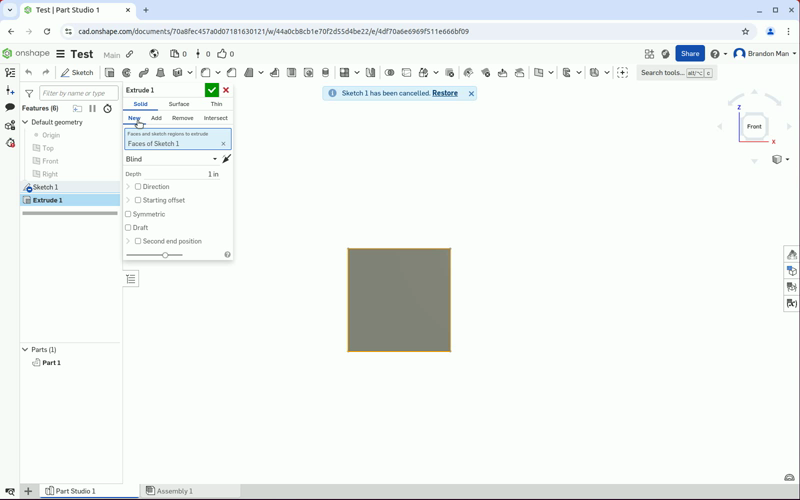
key(tab, 4)
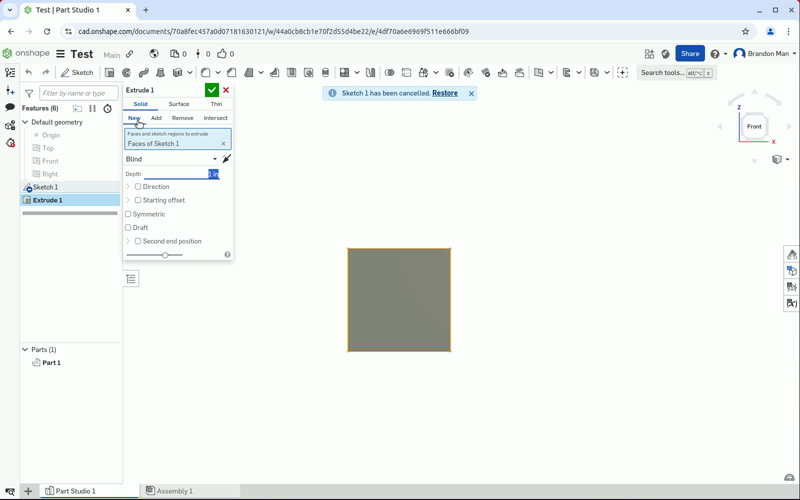
text(-20.942)
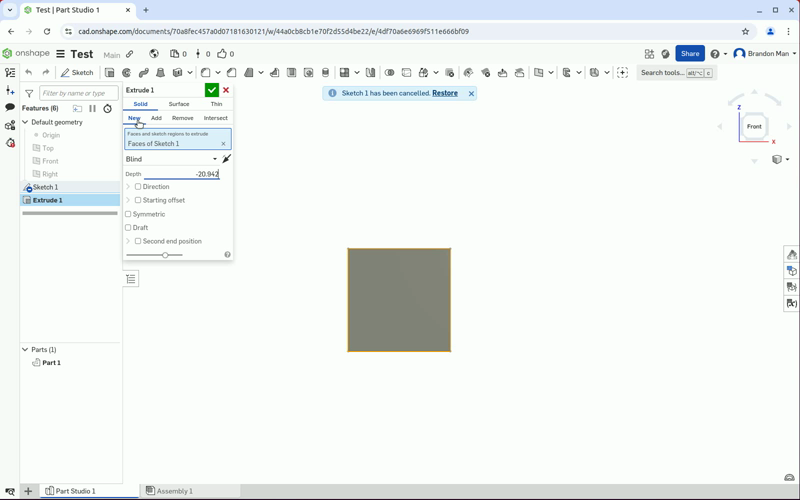
key(enter)
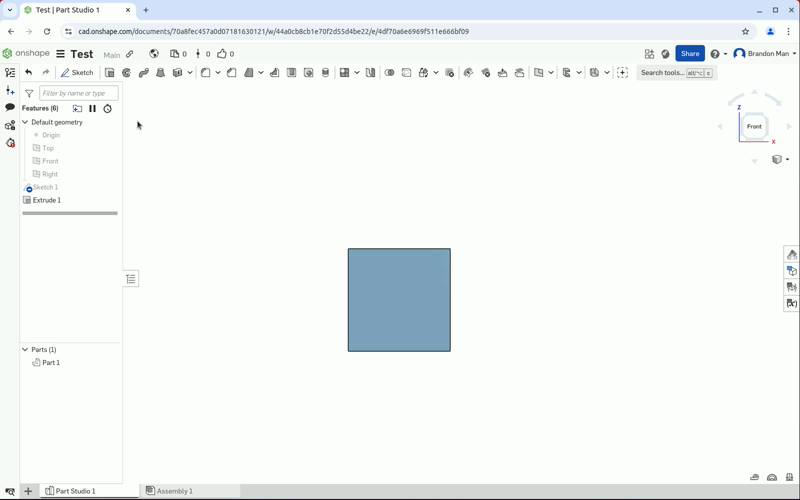
key(shift+h)
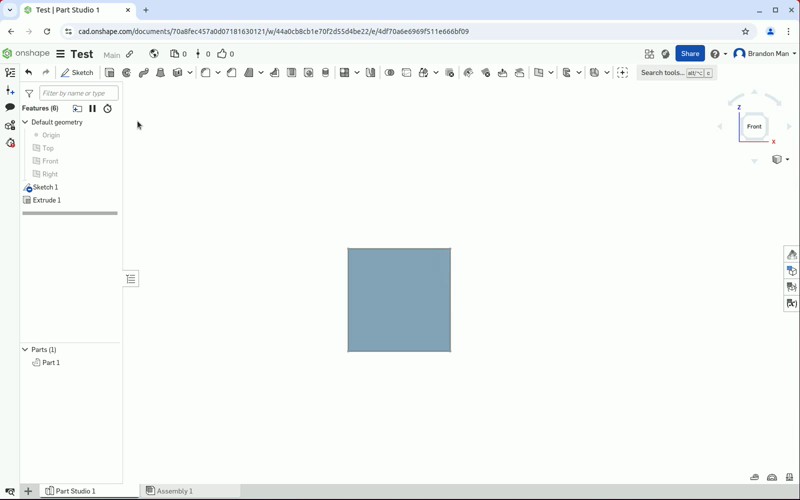
key(shift+h)
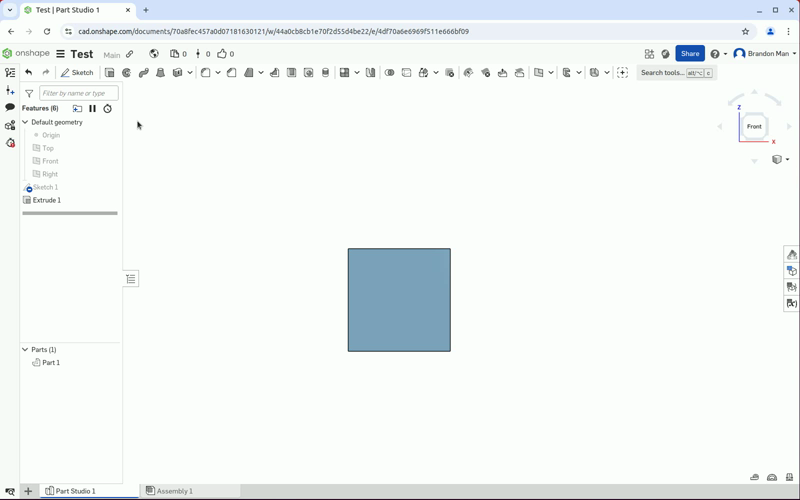
mouse_move(73, 189)
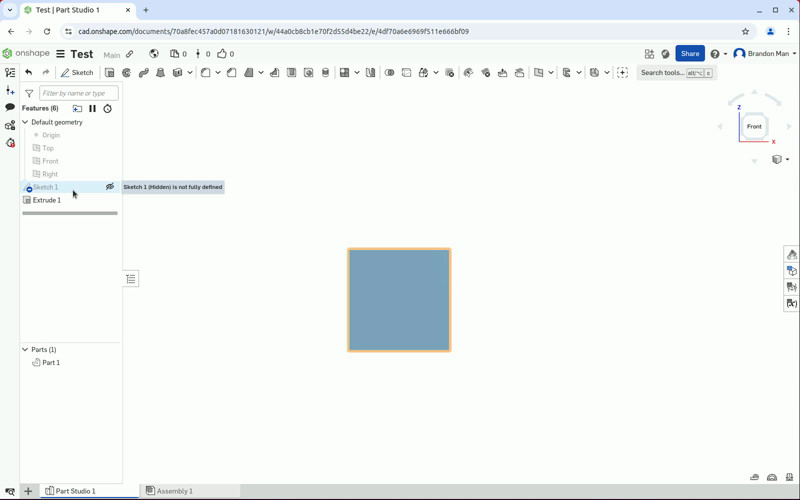
click(73, 189)
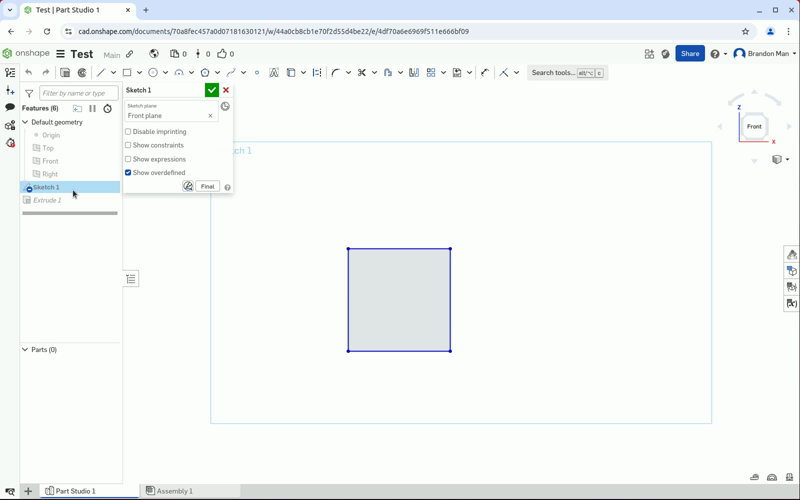
mouse_move(229, 92)
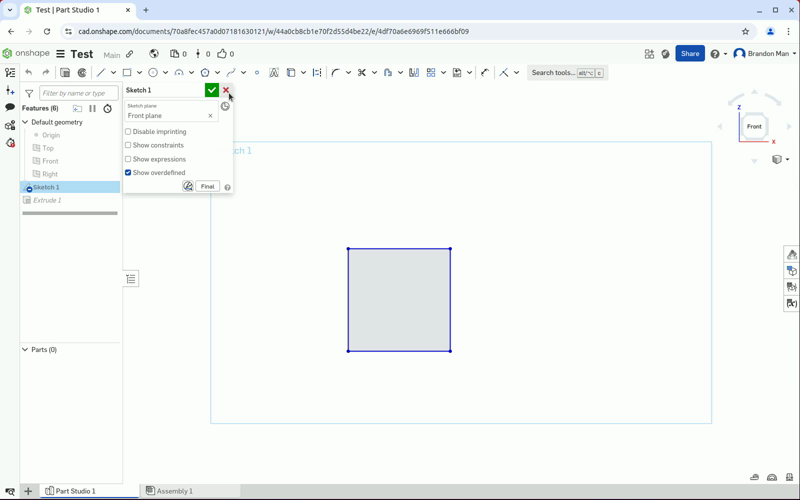
click(229, 92)
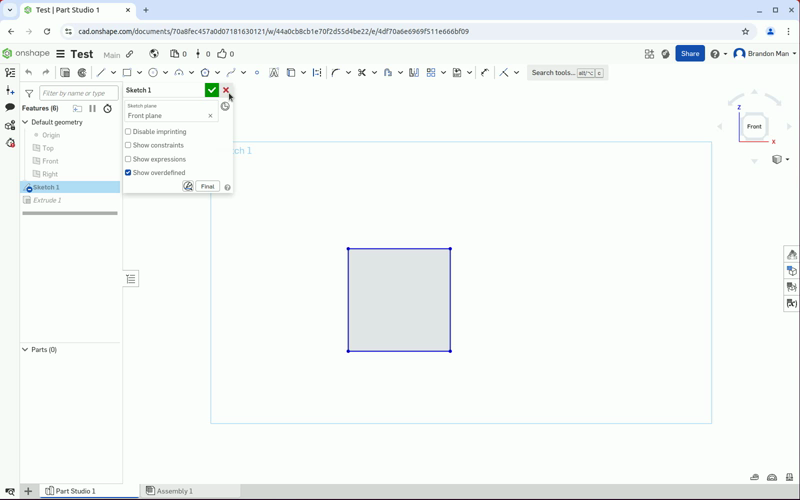
key(shift+s)
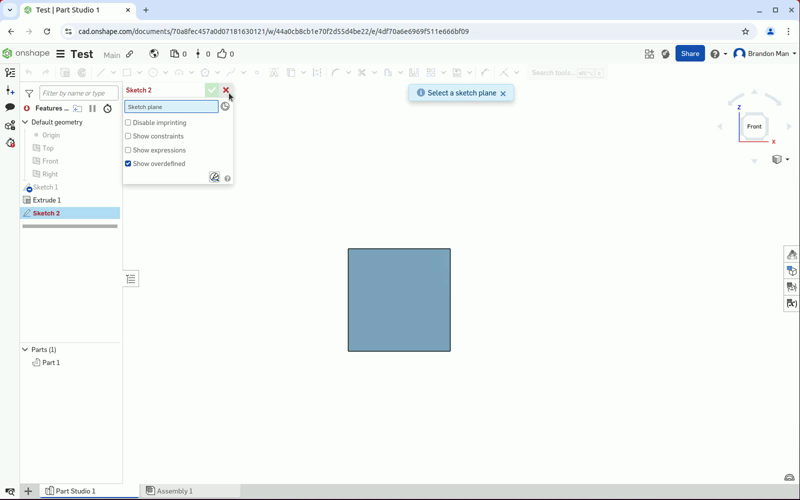
mouse_move(73, 163)
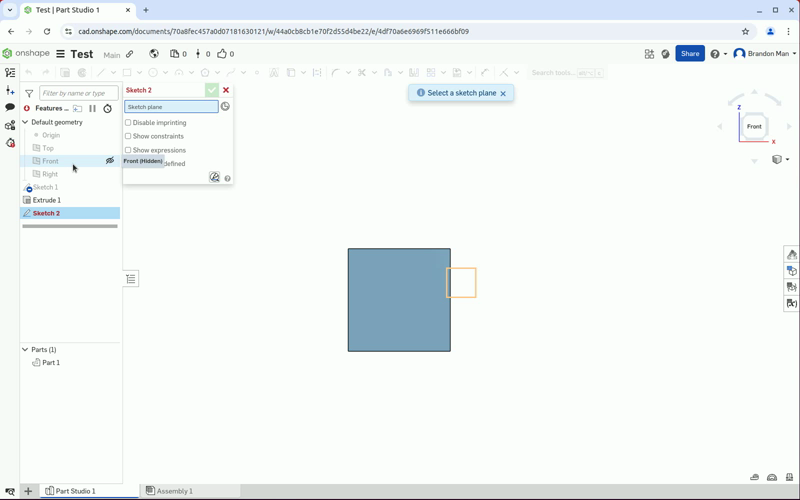
click(73, 163)
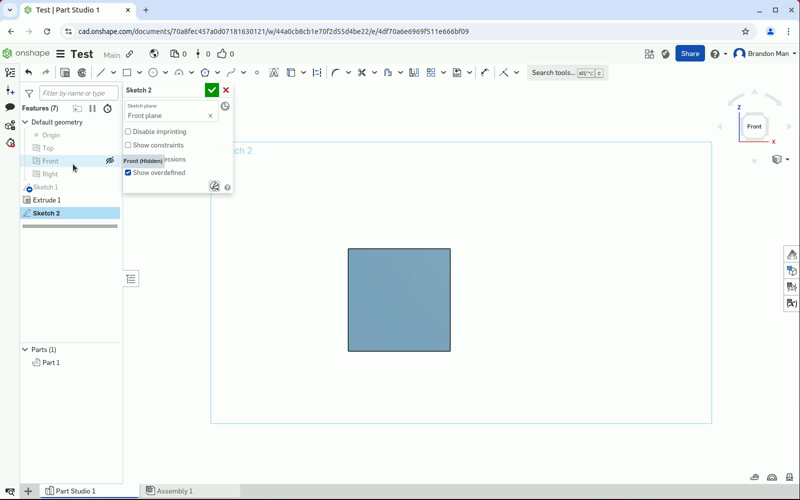
mouse_move(73, 352)
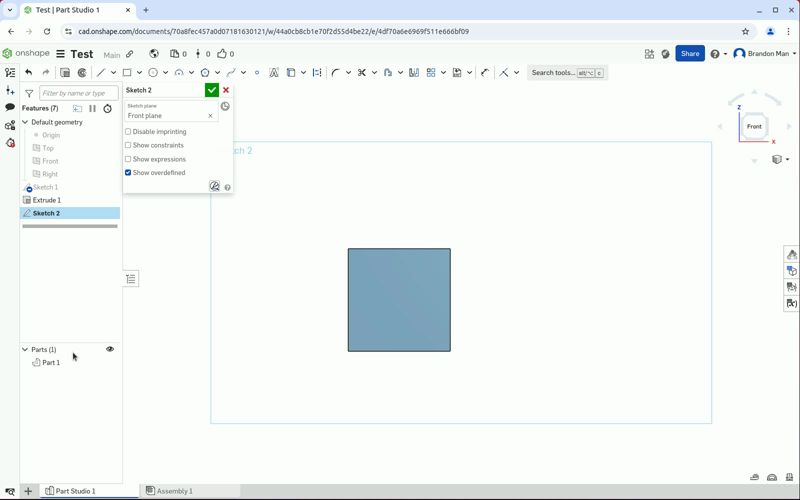
key(y)
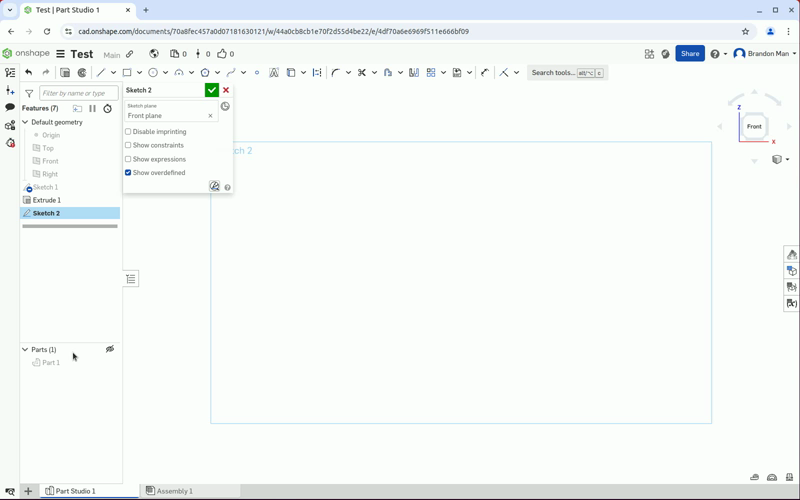
key(l)
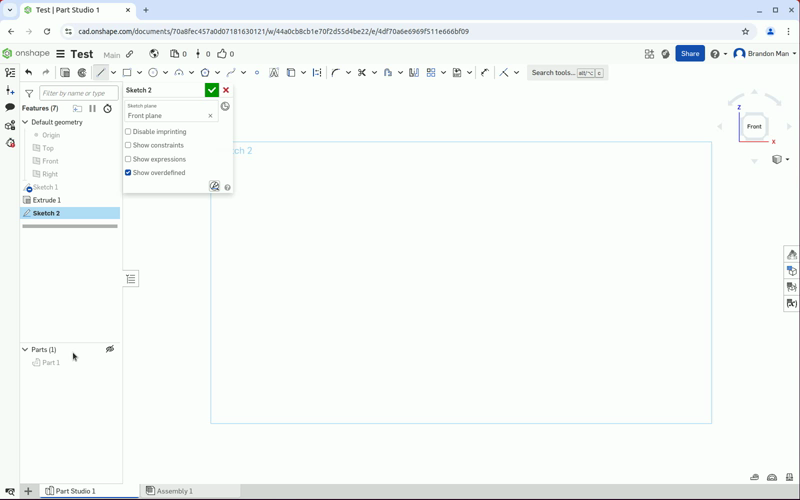
key_down(shift)
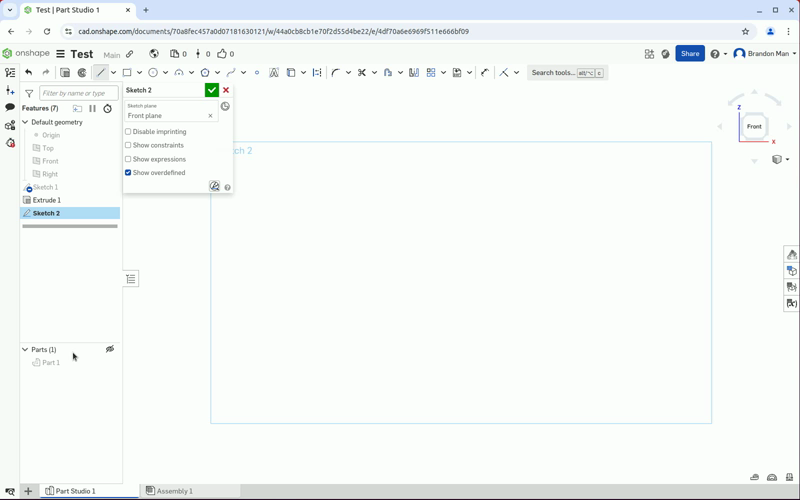
mouse_move(374, 309)
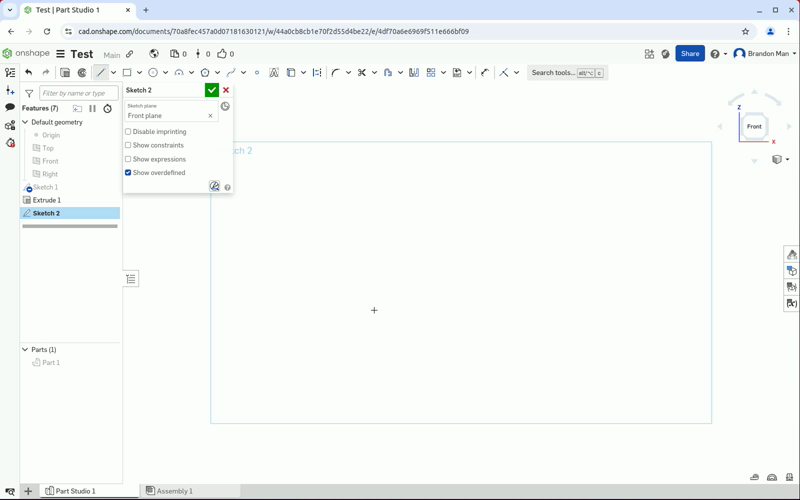
click(374, 309)
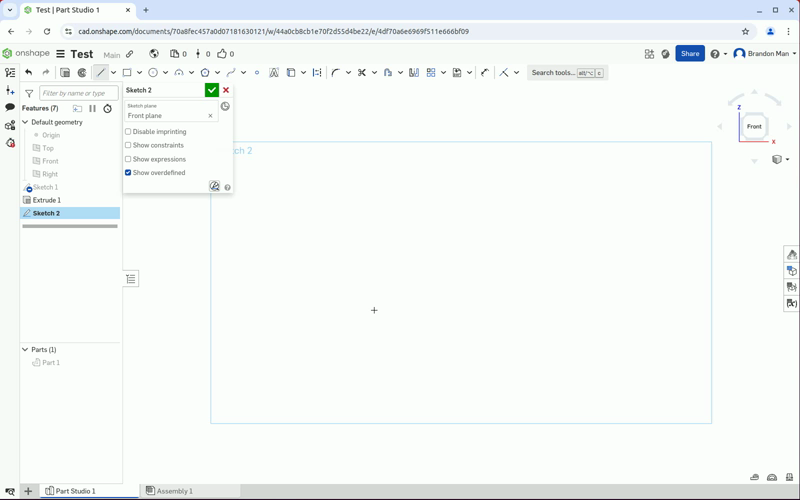
key_up(shift)
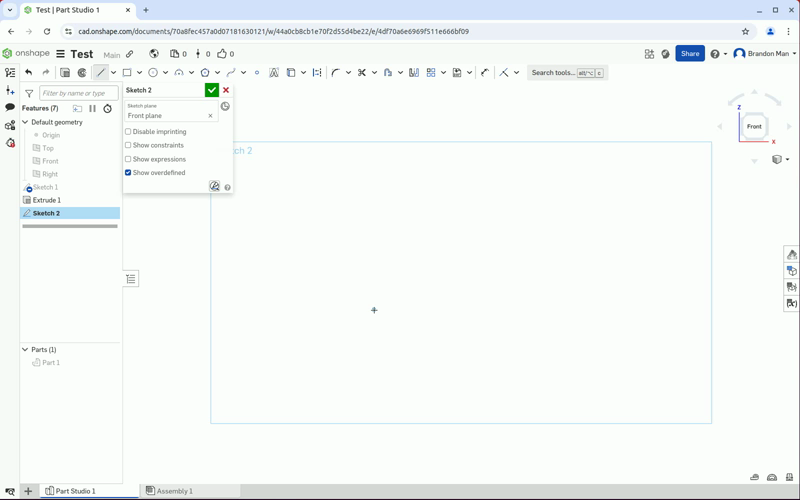
key_down(shift)
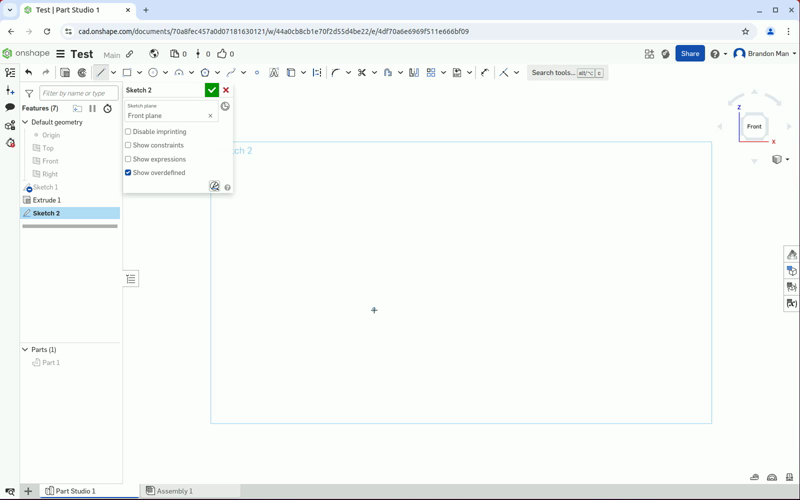
mouse_move(451, 309)
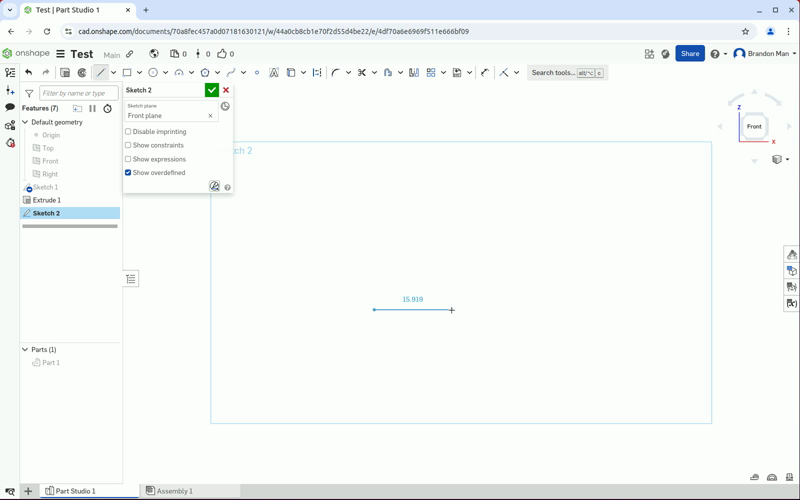
click(451, 309)
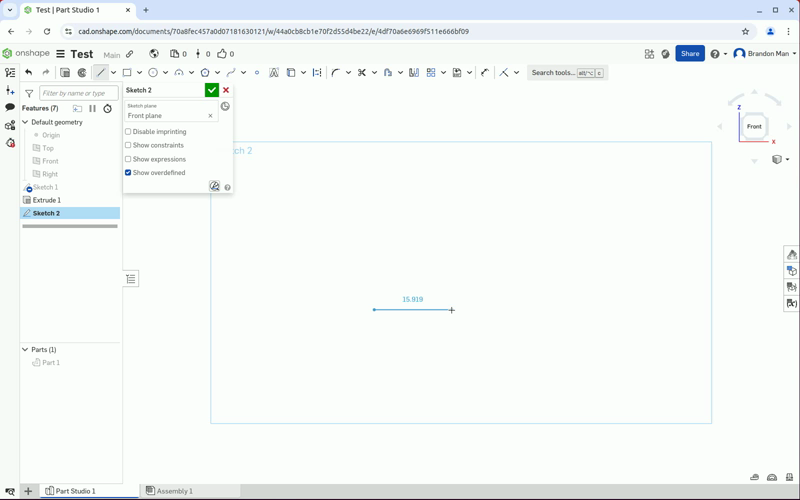
key_up(shift)
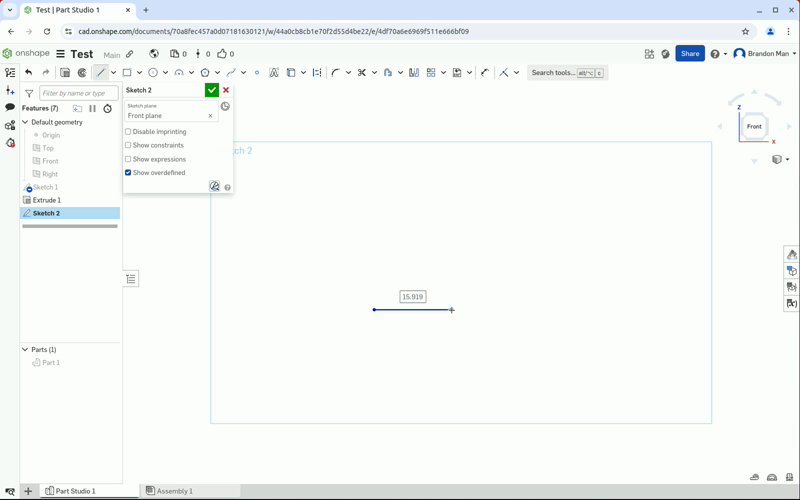
key_down(shift)
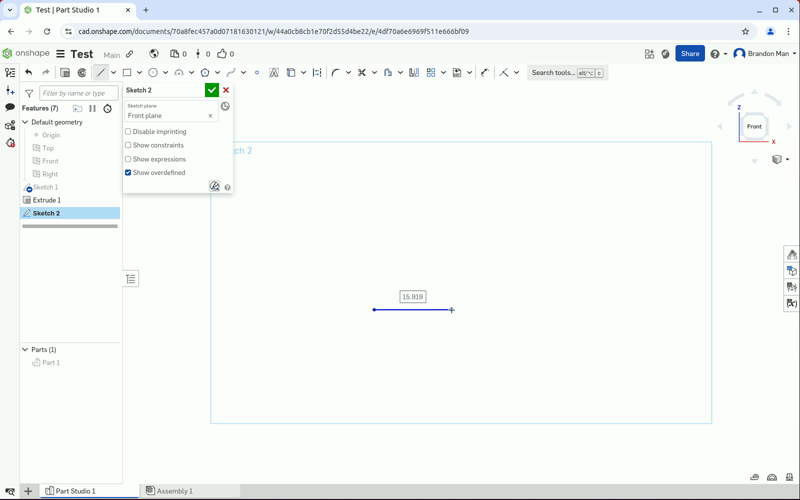
mouse_move(450, 248)
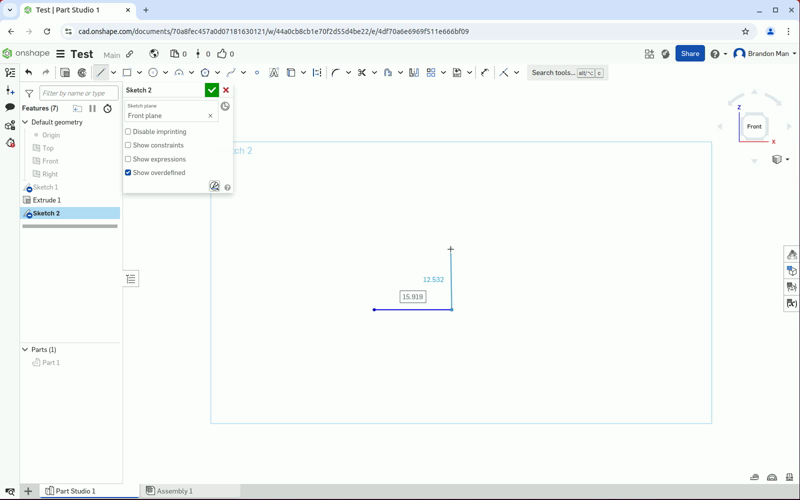
click(450, 248)
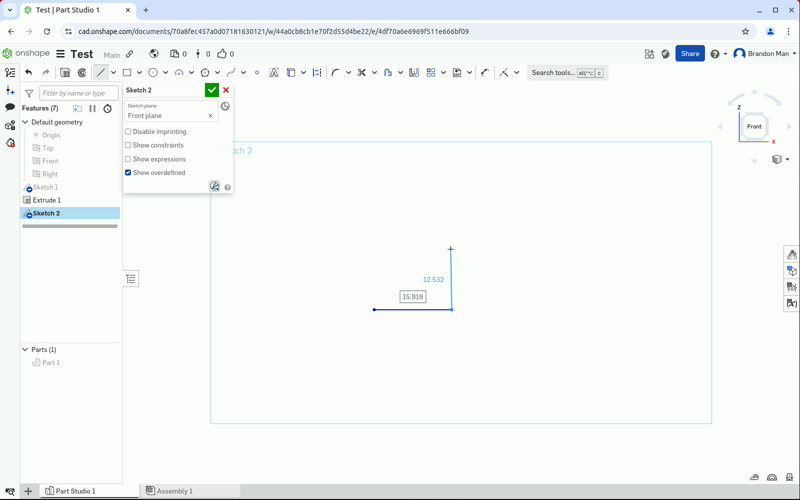
key_up(shift)
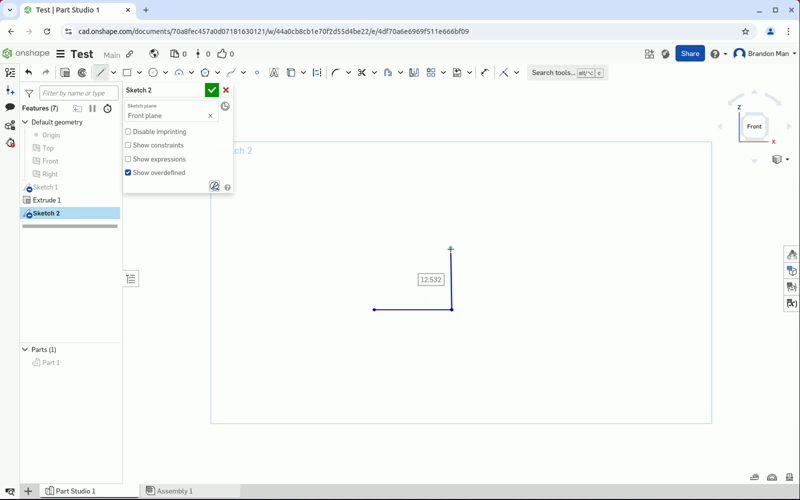
key_down(shift)
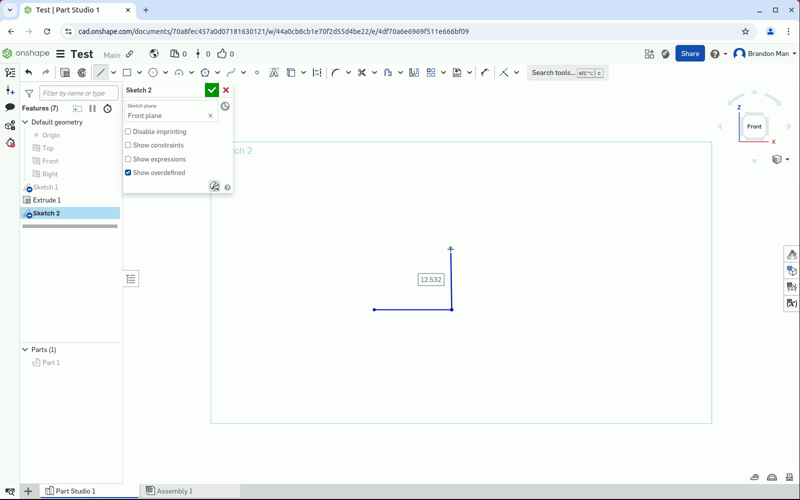
mouse_move(374, 248)
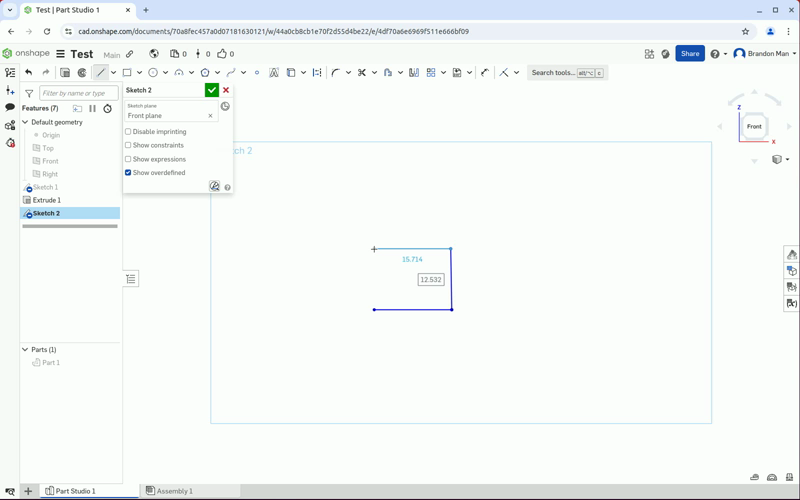
click(374, 248)
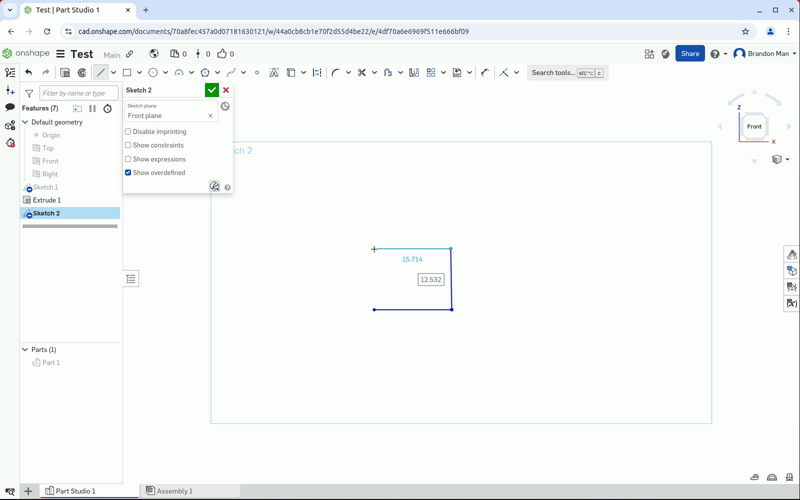
key_up(shift)
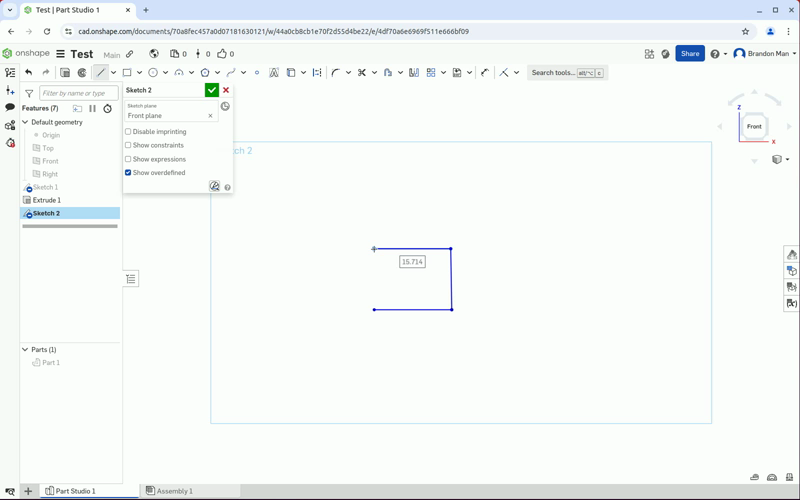
key_down(shift)
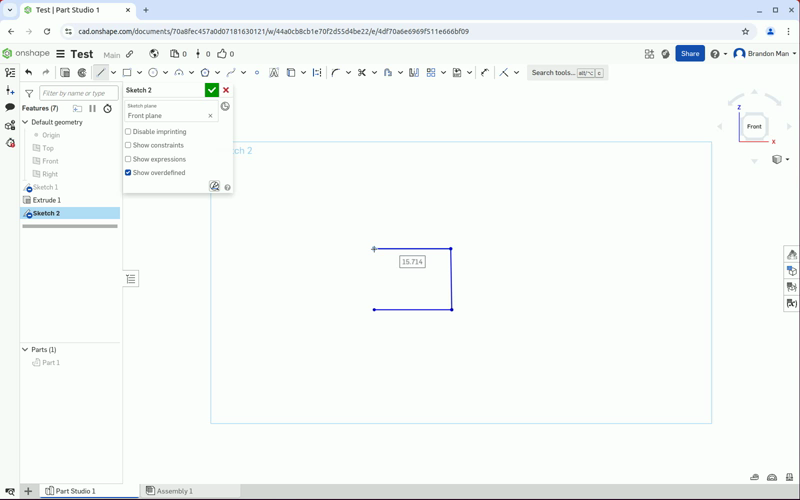
mouse_move(374, 309)
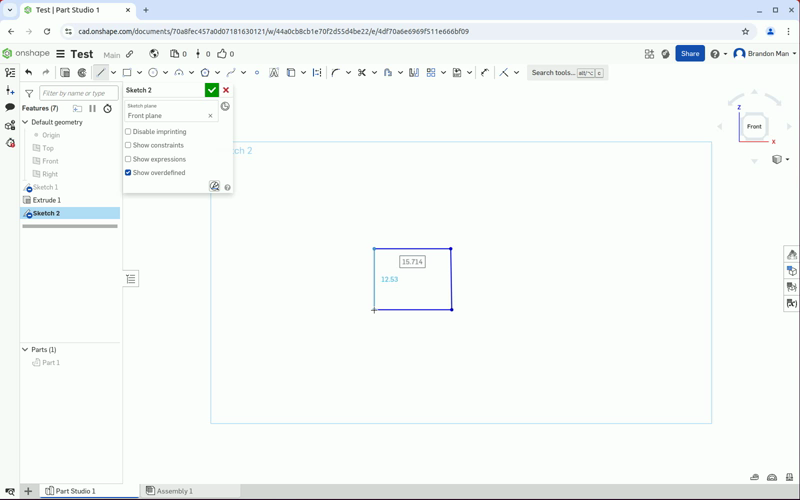
key_up(shift)
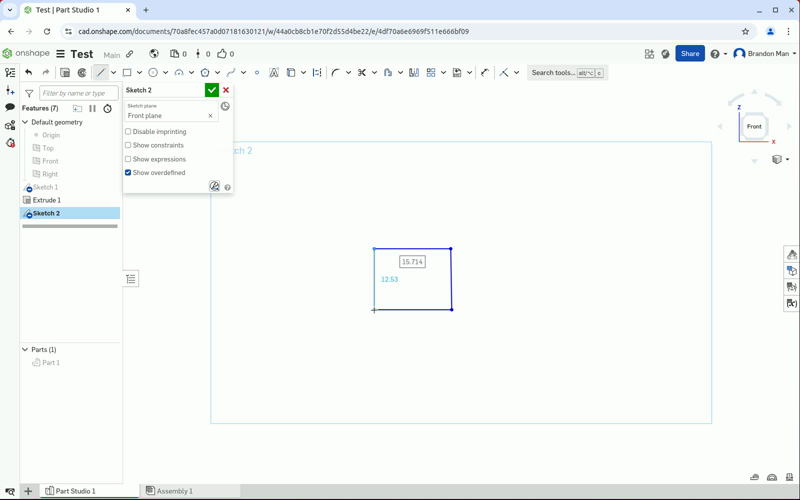
click(374, 309)
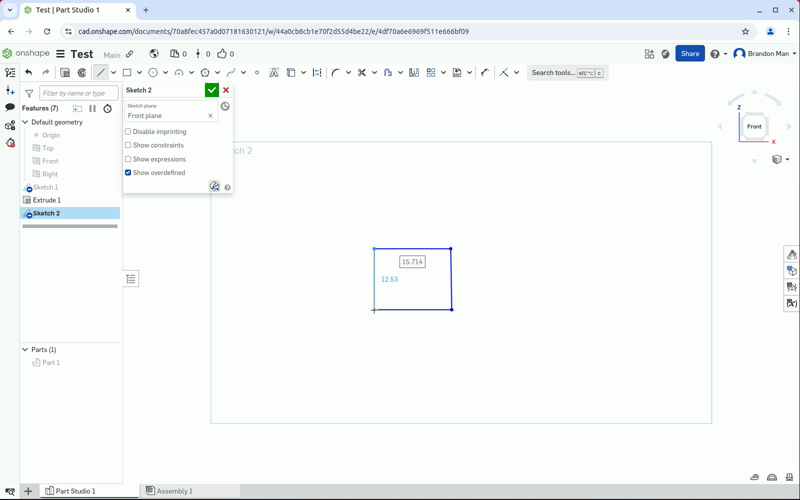
key(esc)
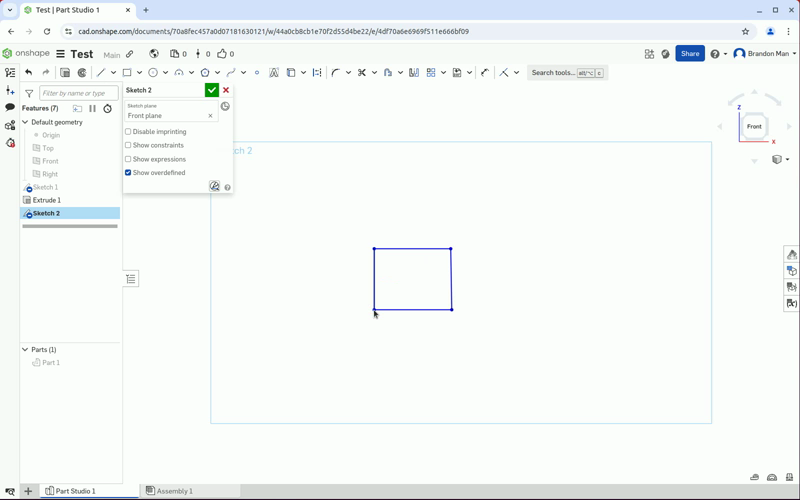
mouse_move(400, 303)
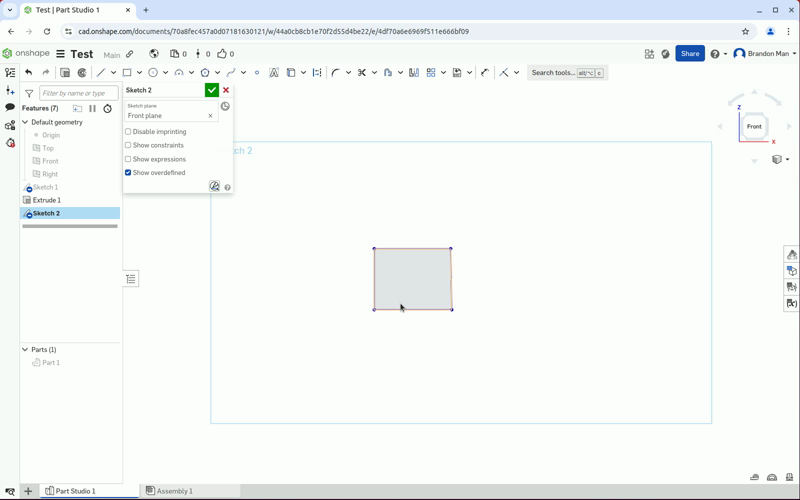
click(400, 303)
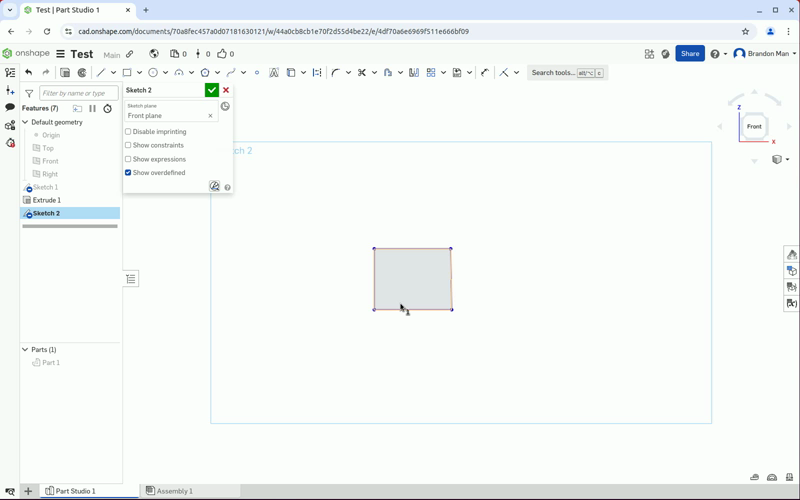
mouse_move(73, 352)
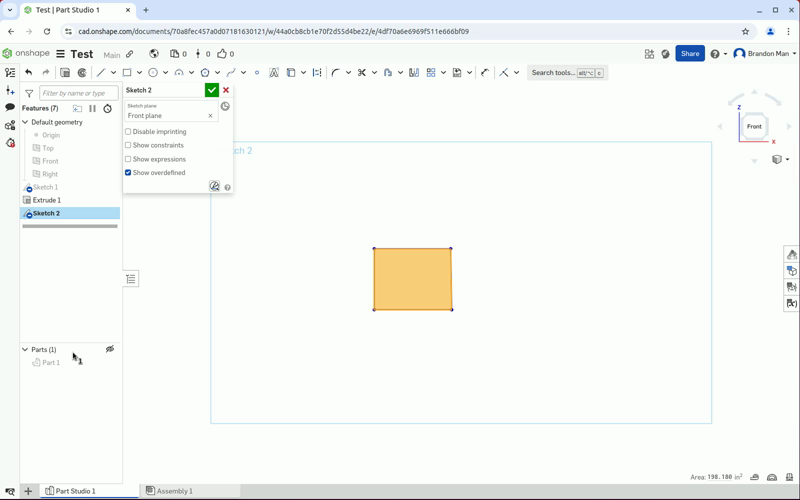
key(shift+y)
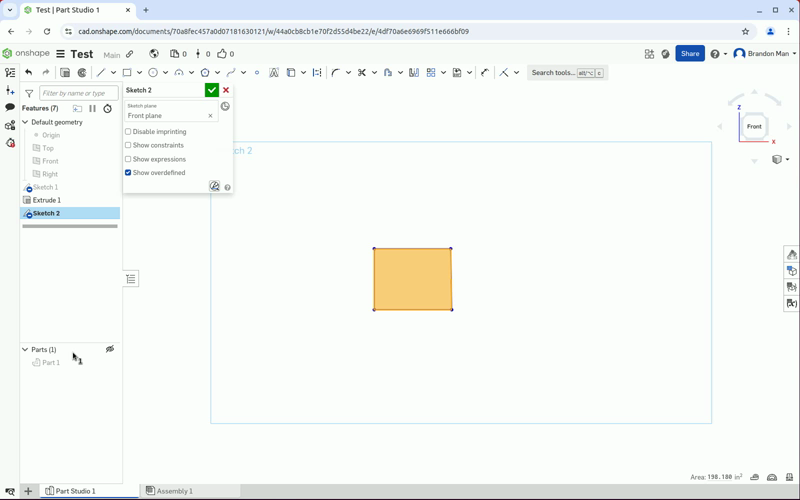
key(shift+e)
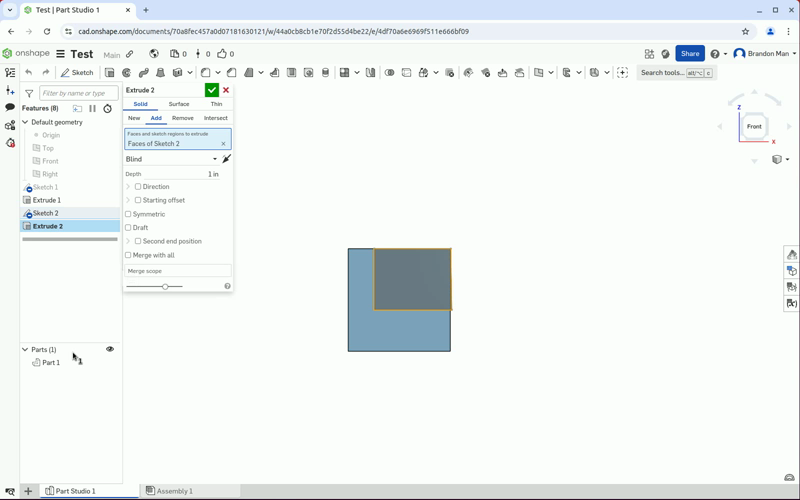
mouse_move(143, 106)
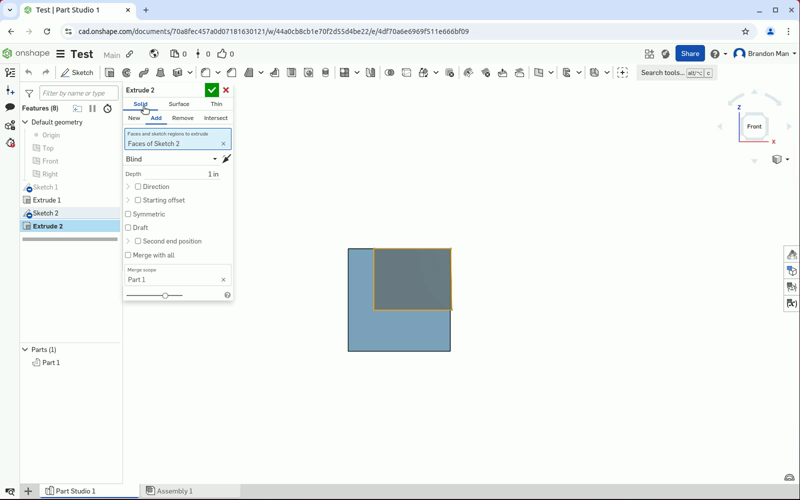
click(143, 106)
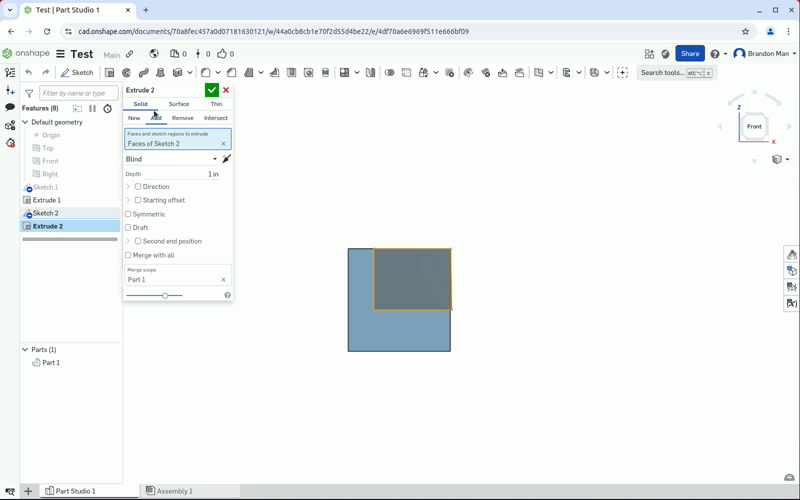
mouse_move(186, 120)
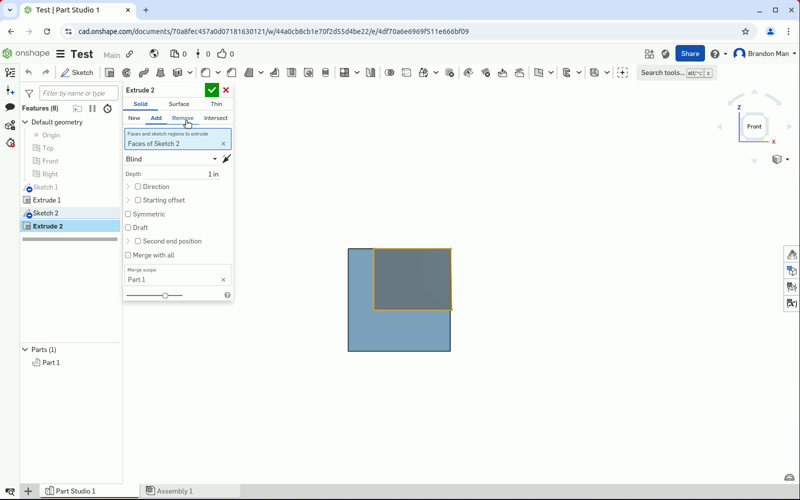
click(186, 120)
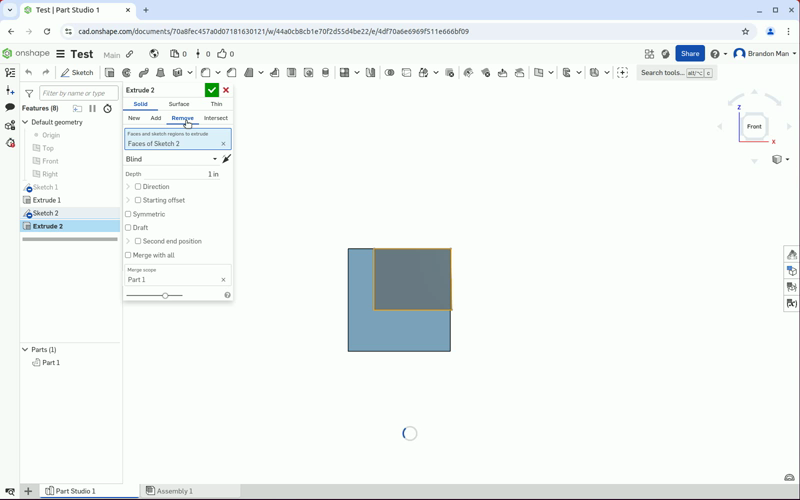
key(tab, 4)
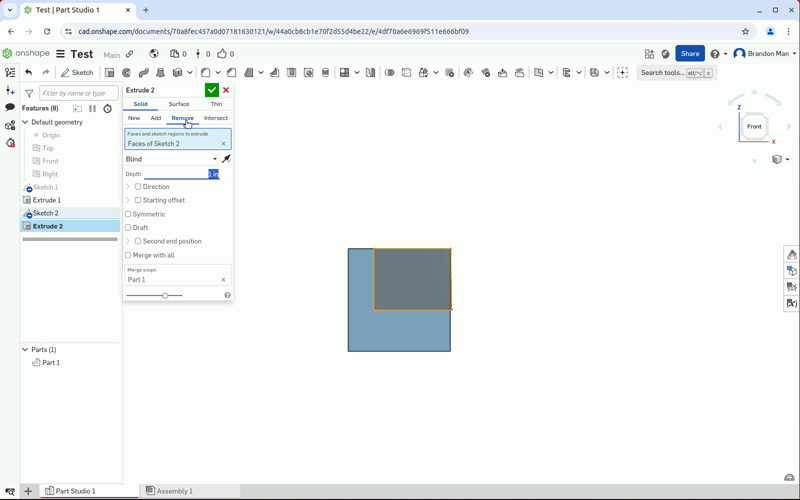
text(10.591)
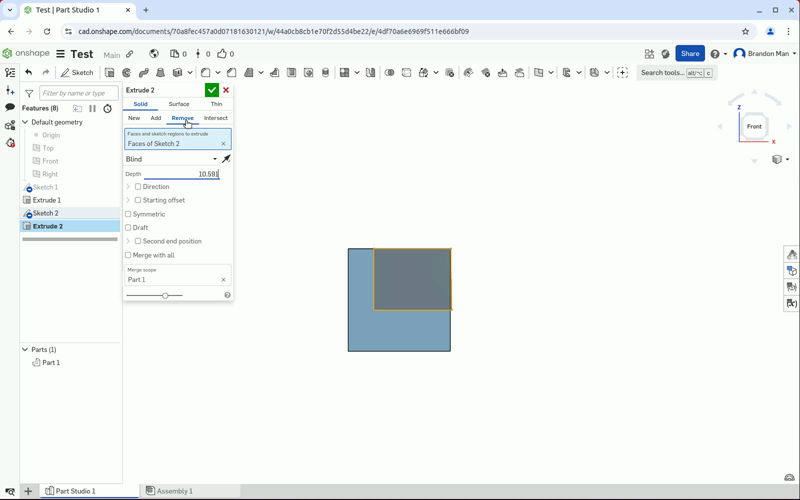
key(tab, 6)
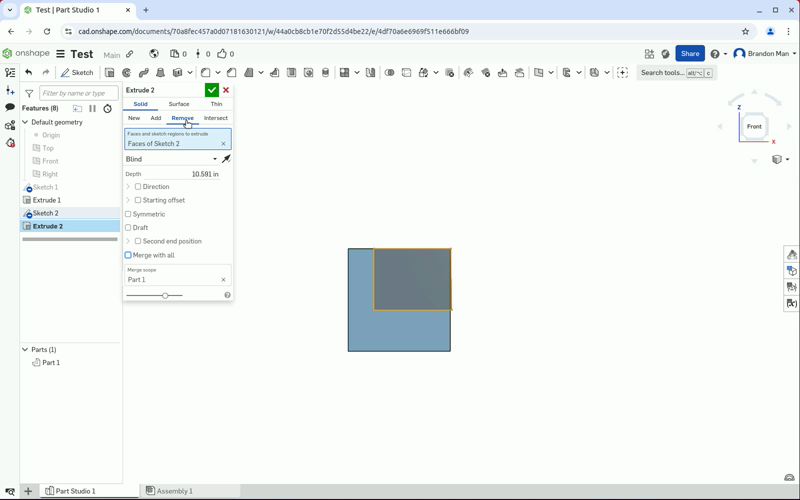
key(space)
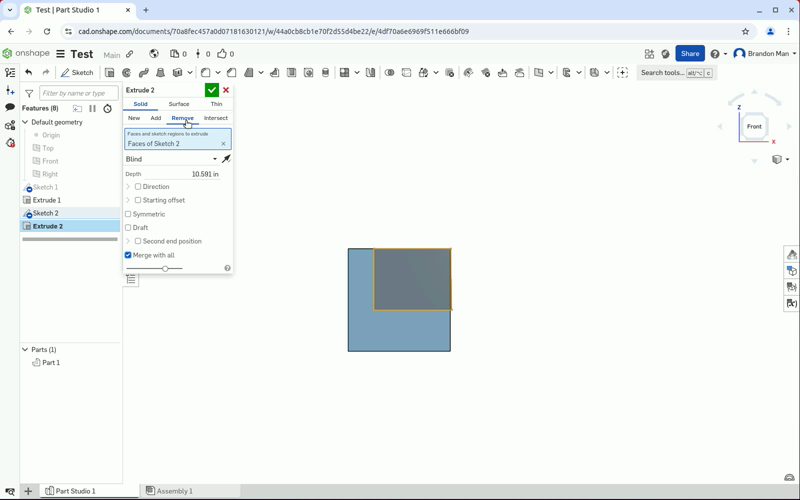
key(enter)
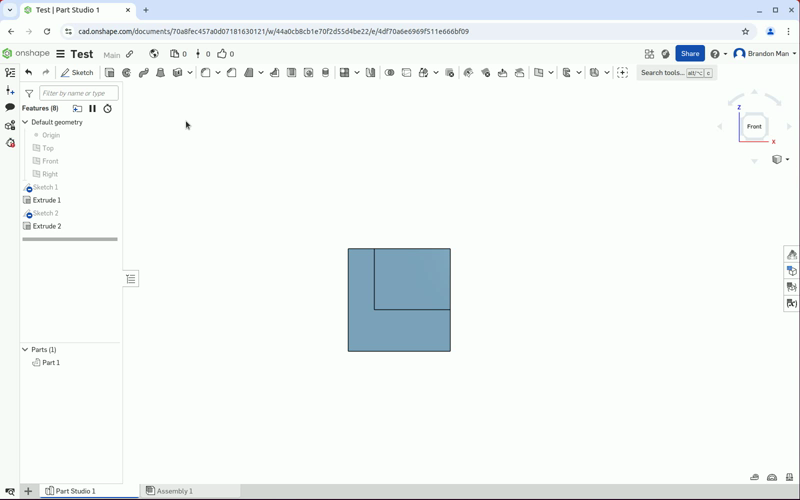
key(shift+h)
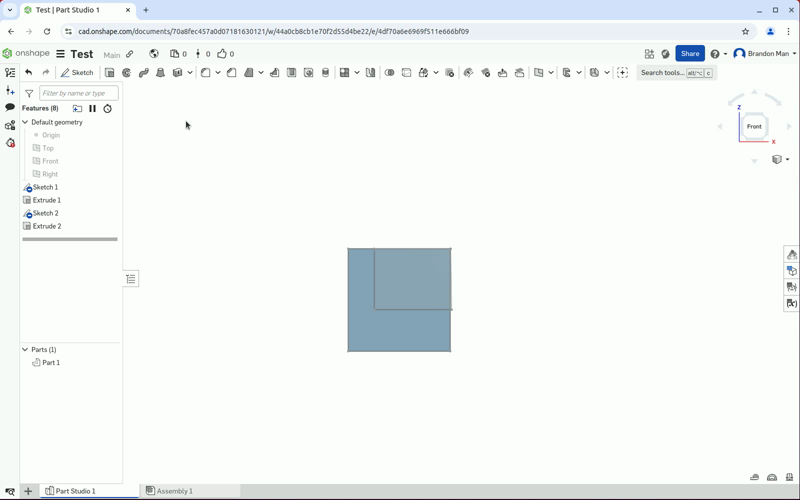
key(shift+h)
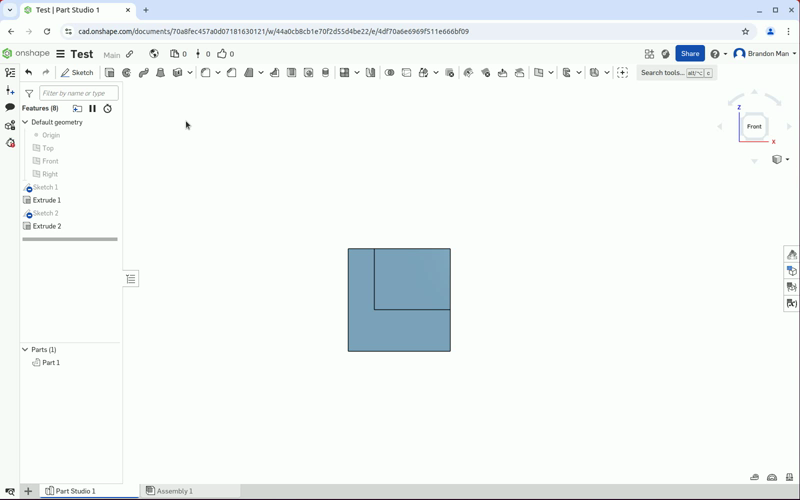
mouse_move(73, 189)
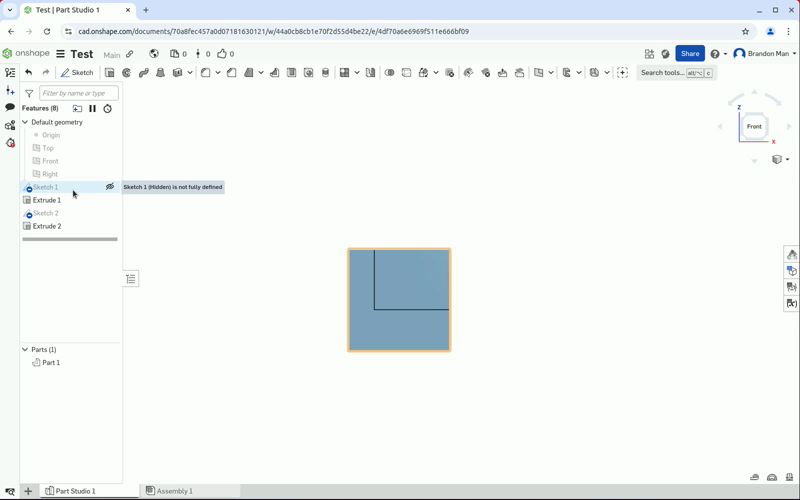
click(73, 189)
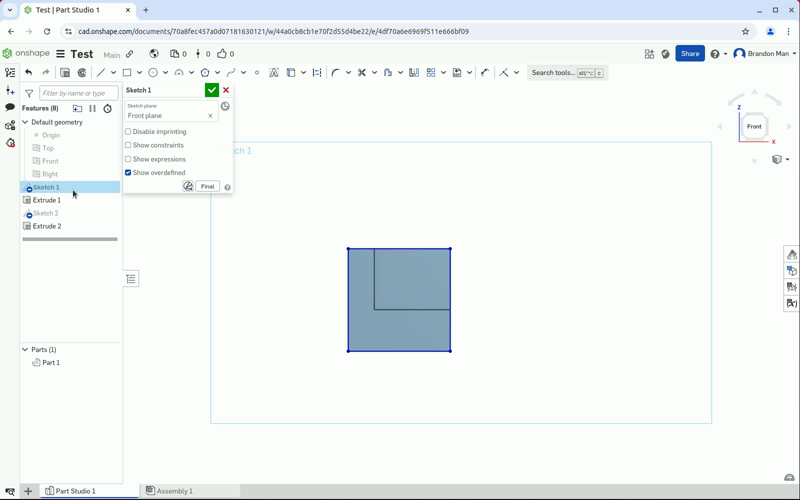
mouse_move(229, 92)
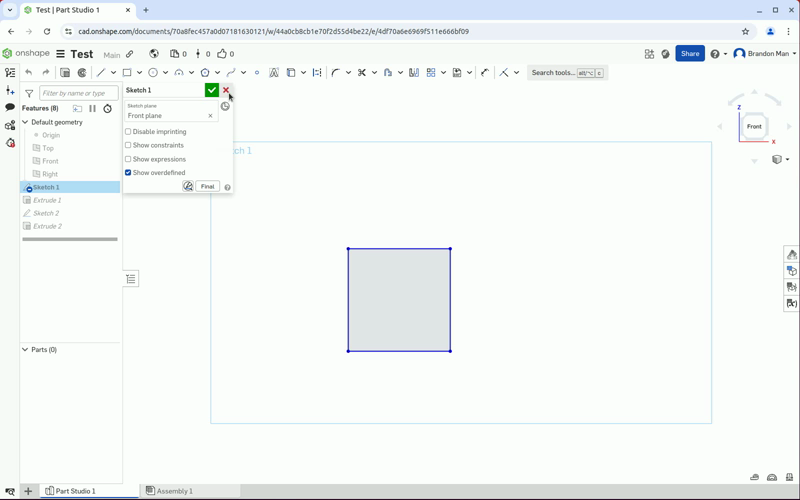
click(229, 92)
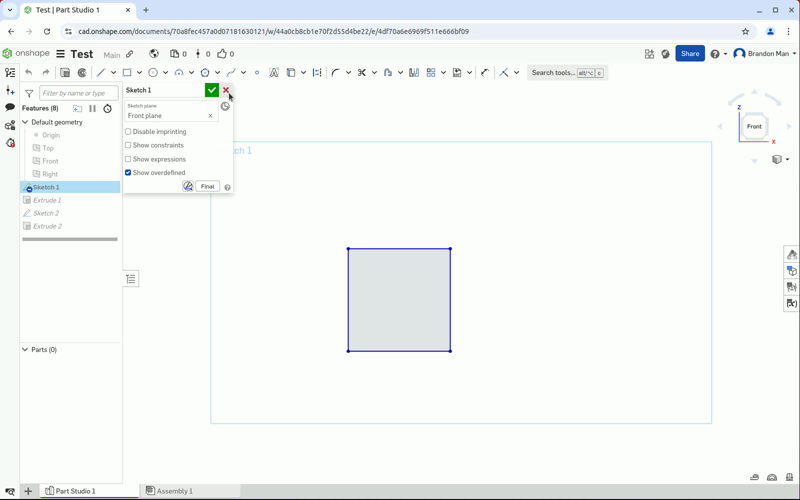
key(shift+s)
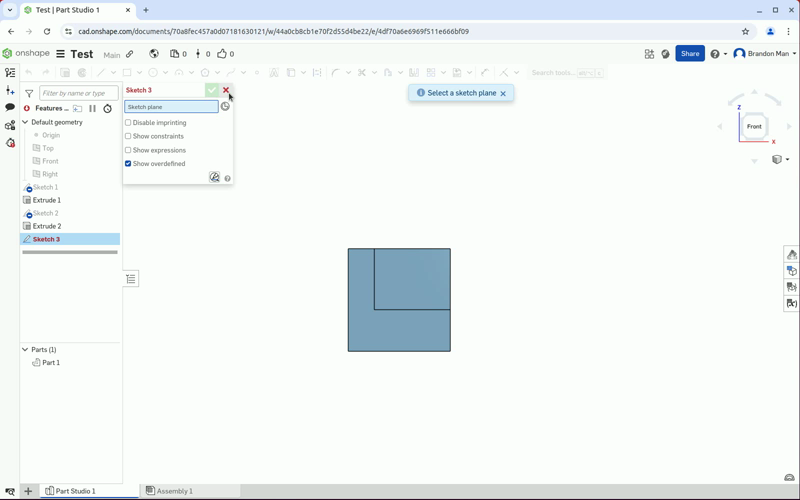
mouse_move(73, 163)
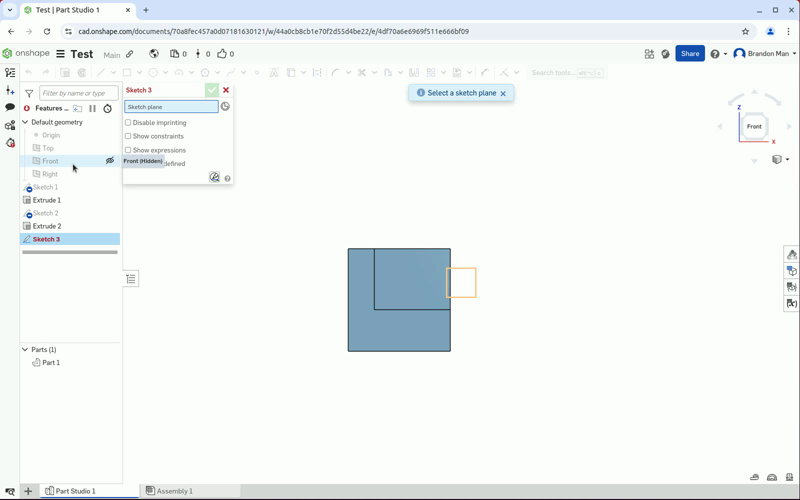
click(73, 163)
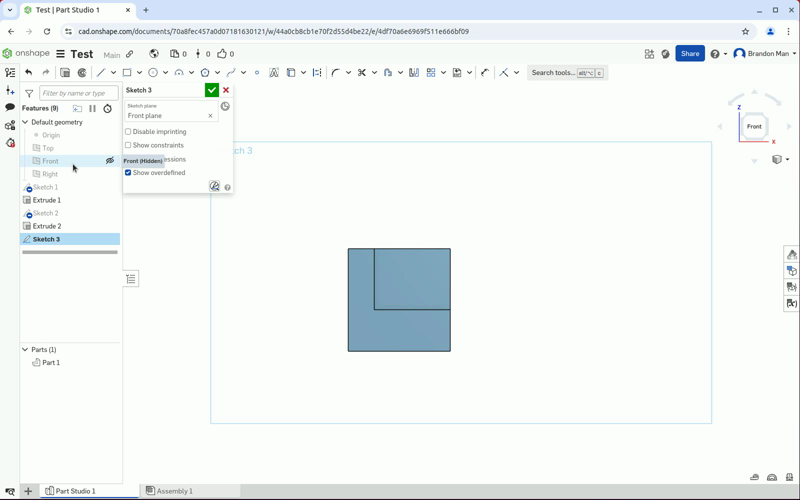
mouse_move(73, 352)
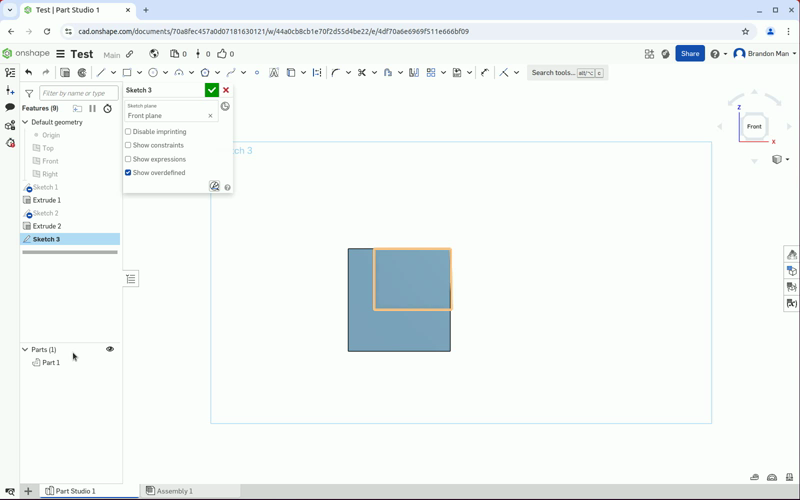
key(y)
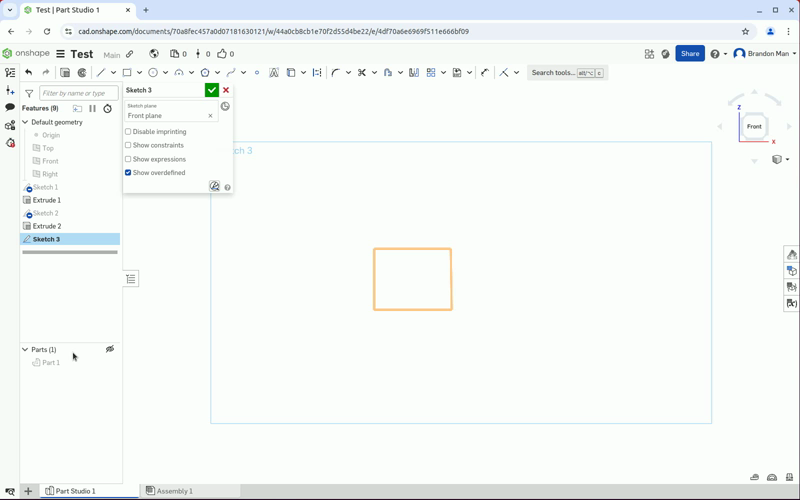
key(l)
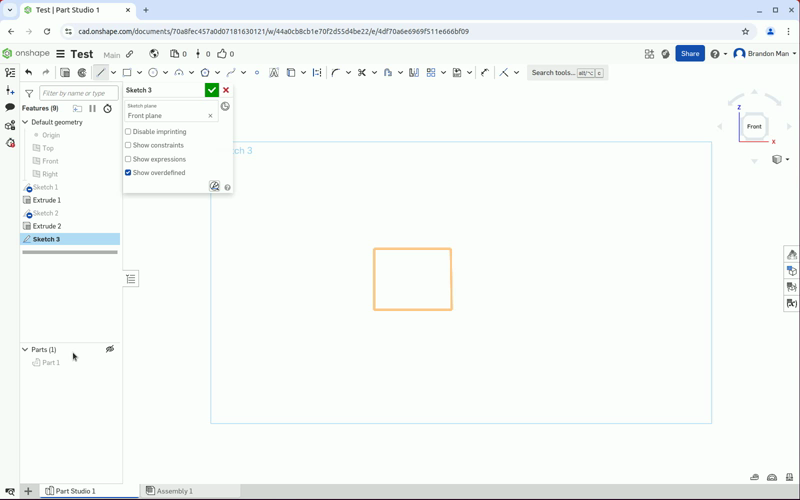
key_down(shift)
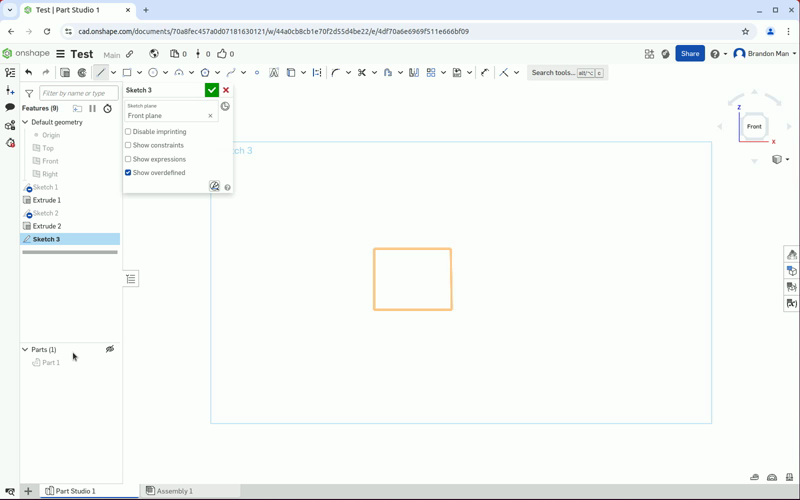
mouse_move(374, 249)
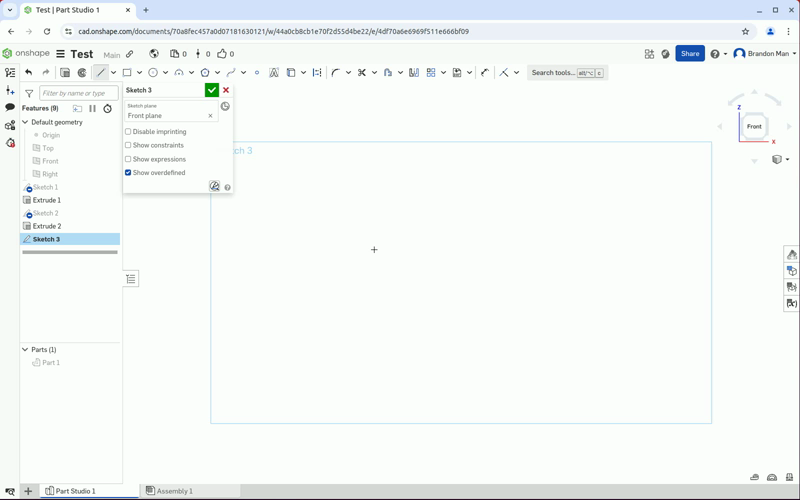
click(374, 249)
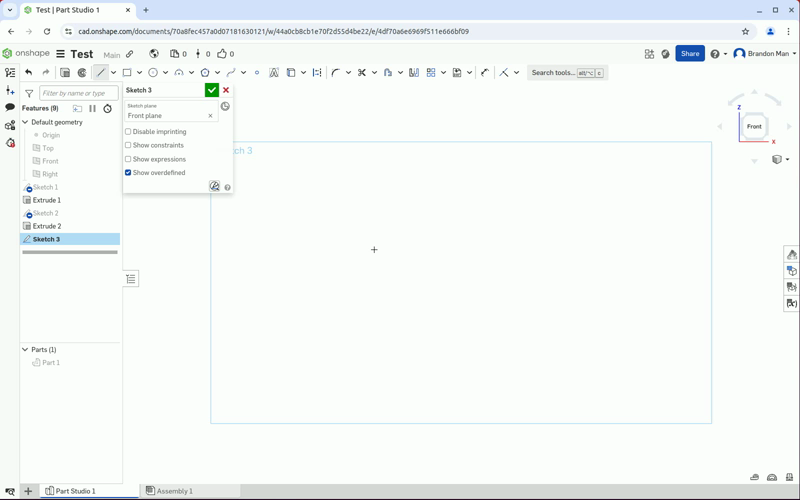
key_up(shift)
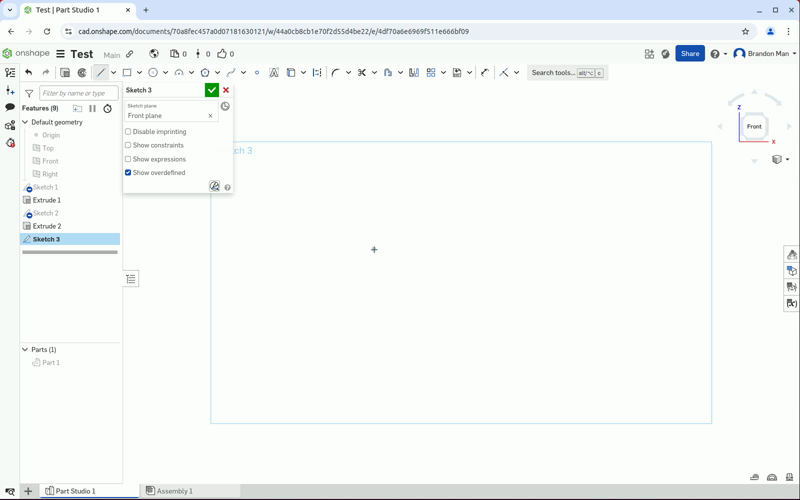
key_down(shift)
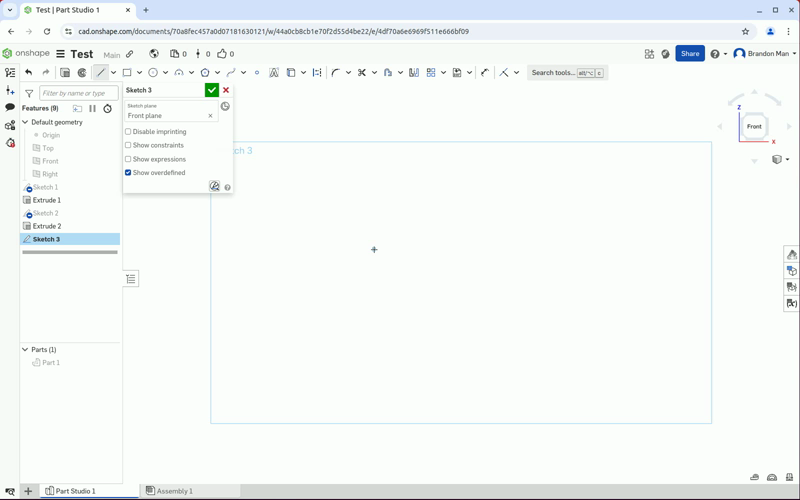
mouse_move(404, 249)
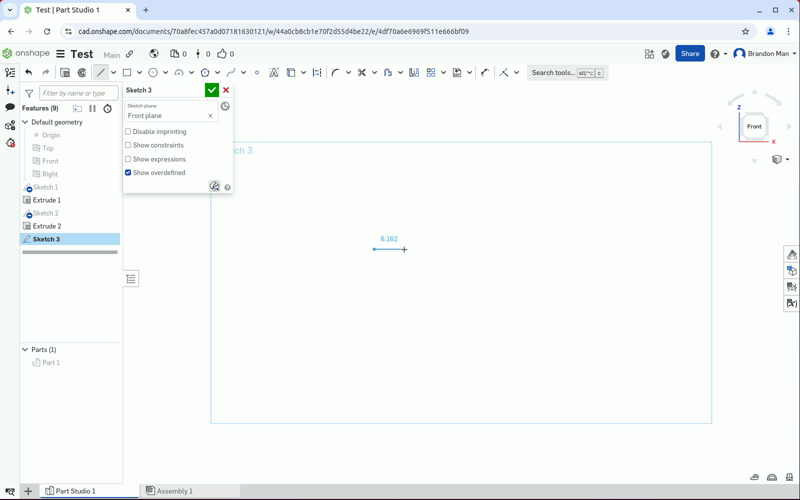
mouse_move(375, 307)
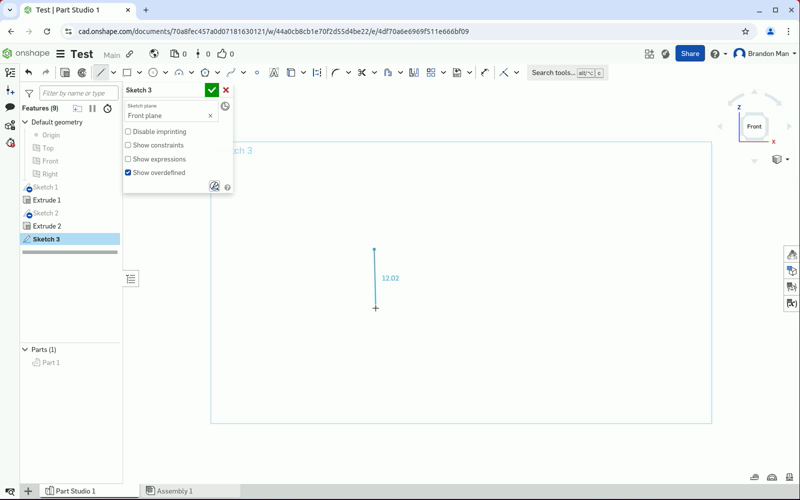
click(375, 307)
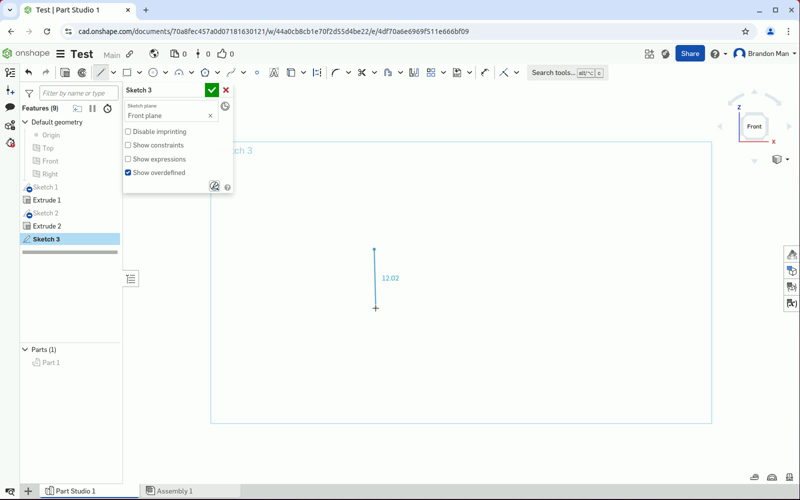
key_up(shift)
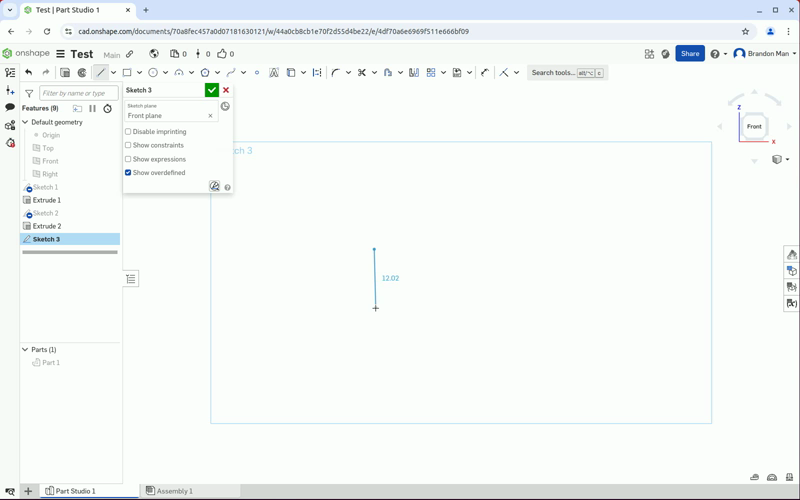
key_down(shift)
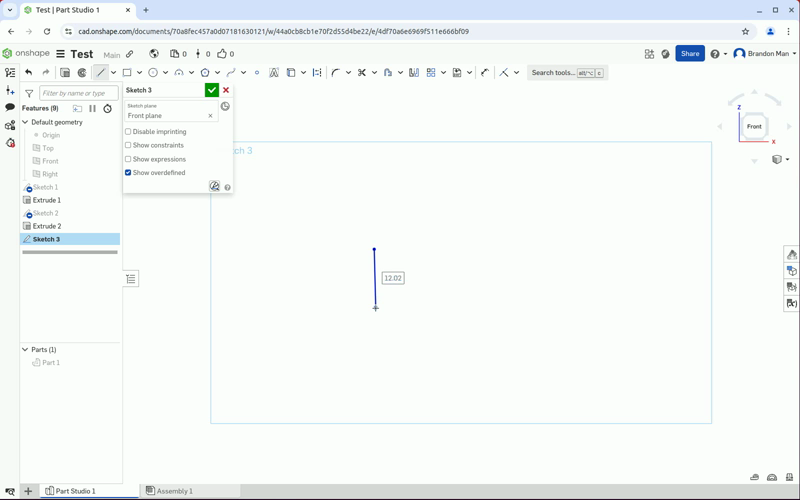
mouse_move(451, 307)
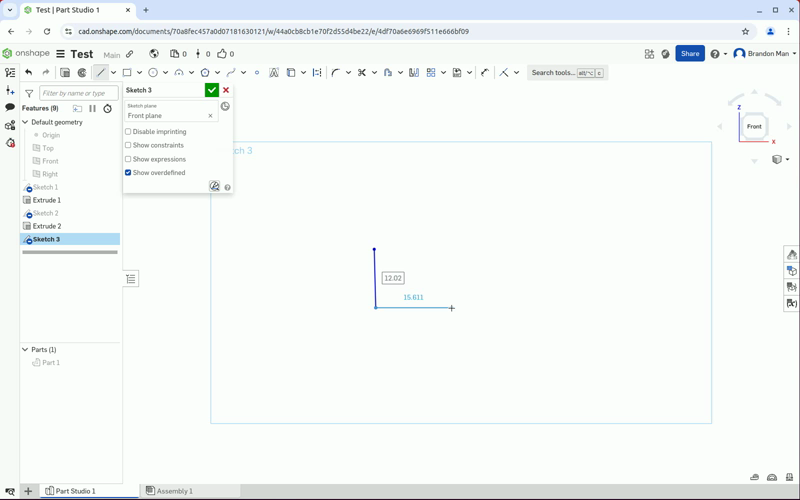
click(451, 307)
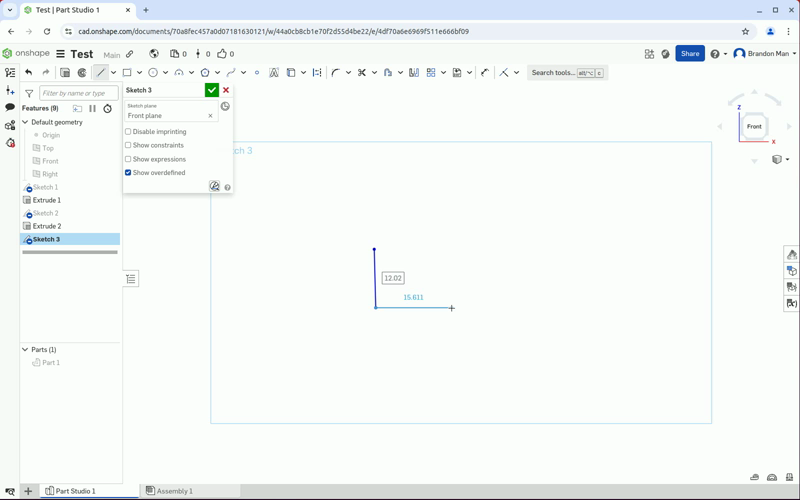
key_up(shift)
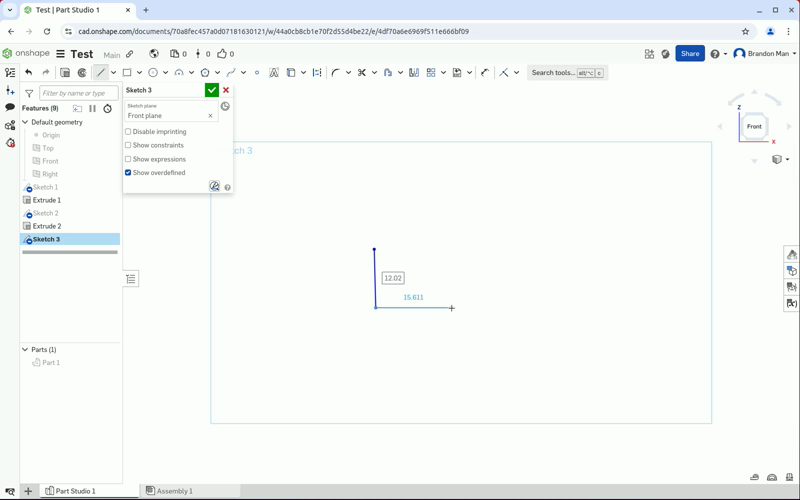
key_down(shift)
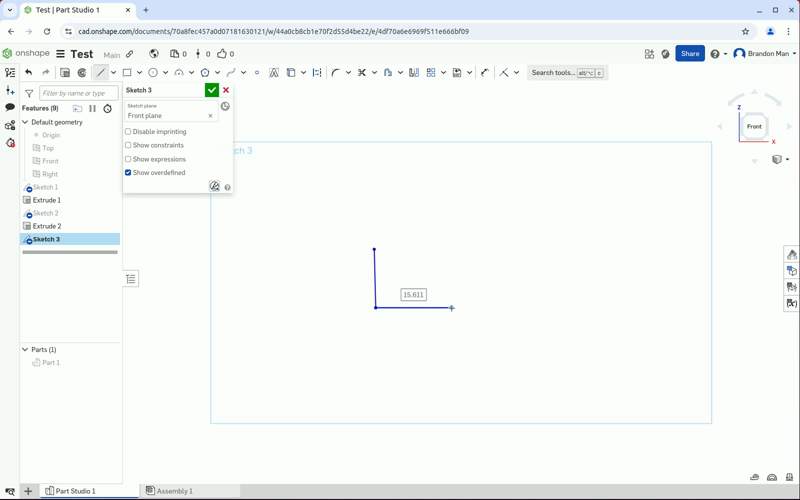
mouse_move(481, 307)
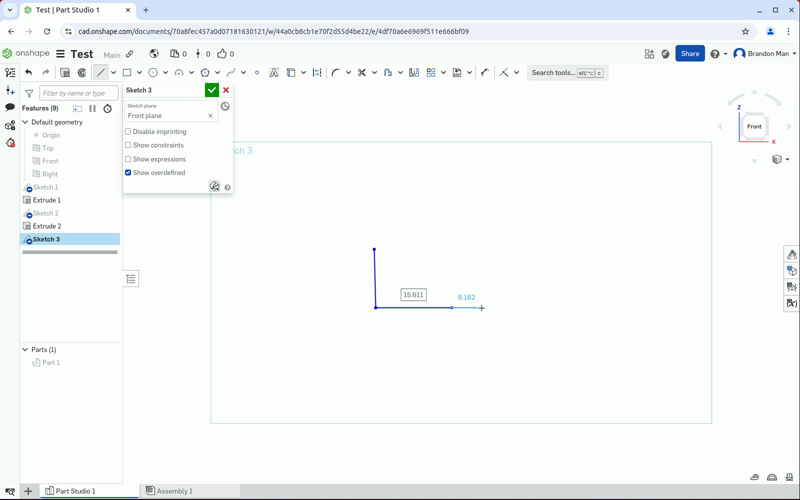
mouse_move(451, 249)
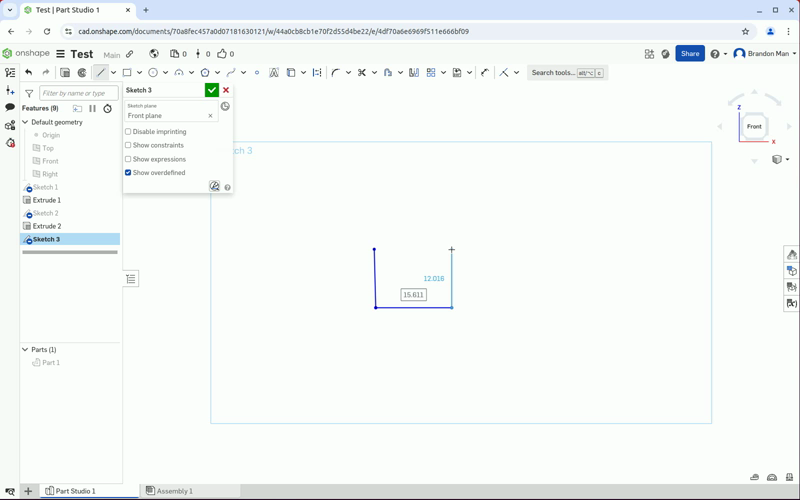
click(451, 249)
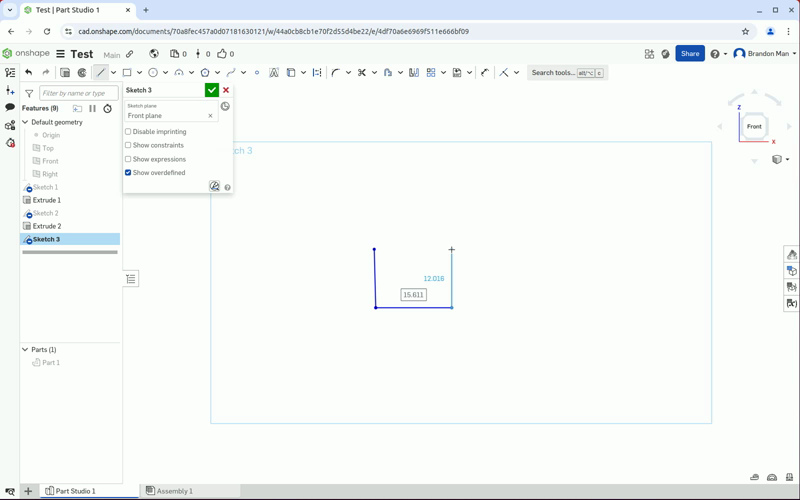
key_up(shift)
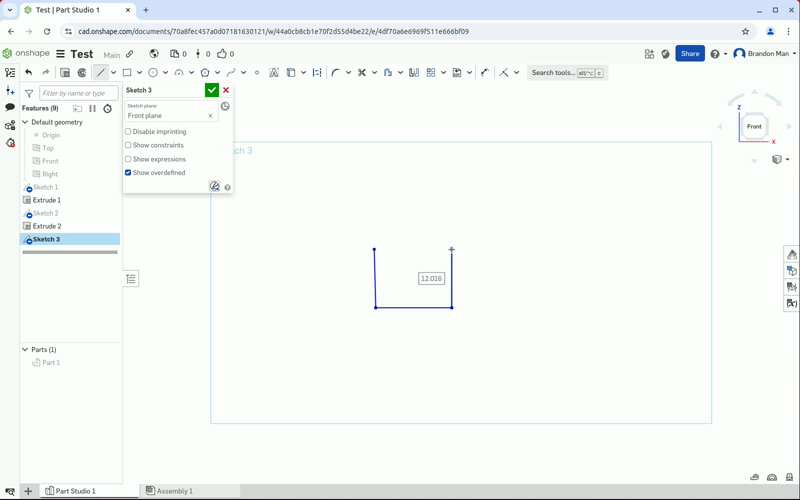
key_down(shift)
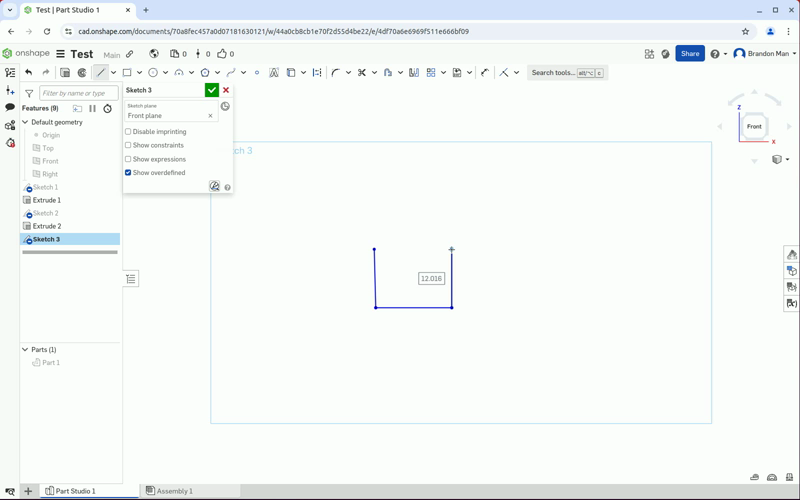
mouse_move(374, 249)
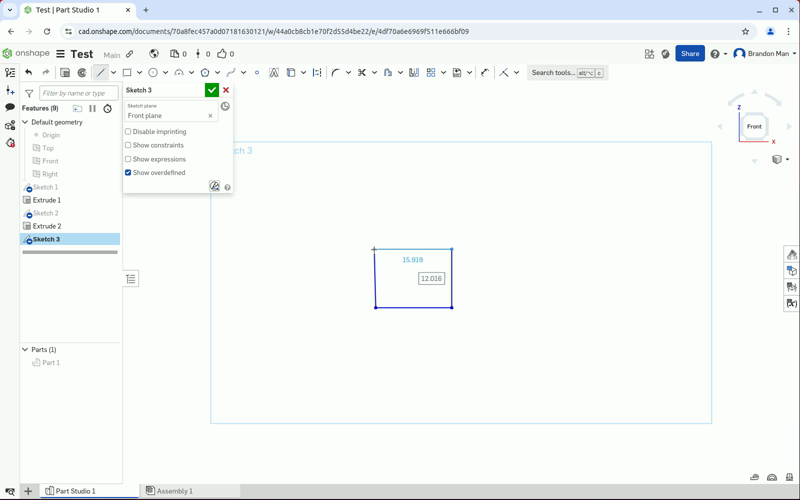
key_up(shift)
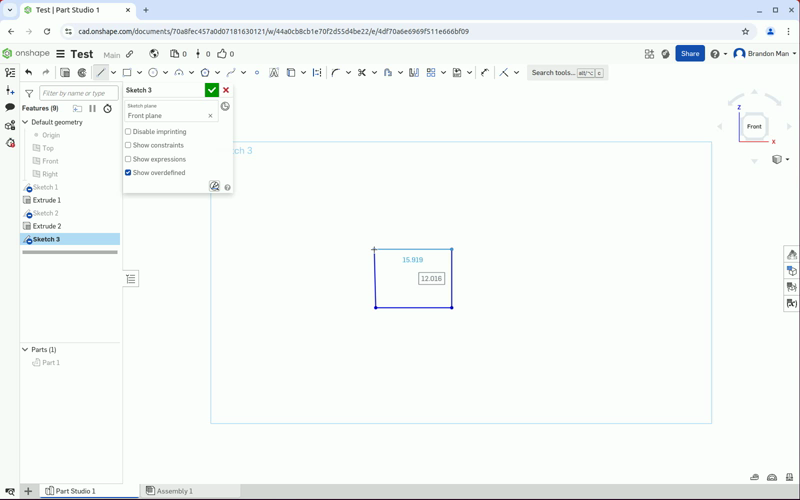
click(374, 249)
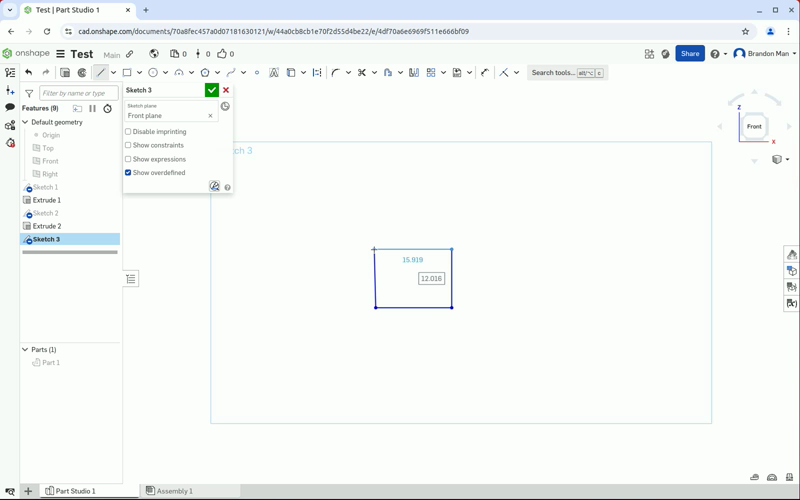
key(esc)
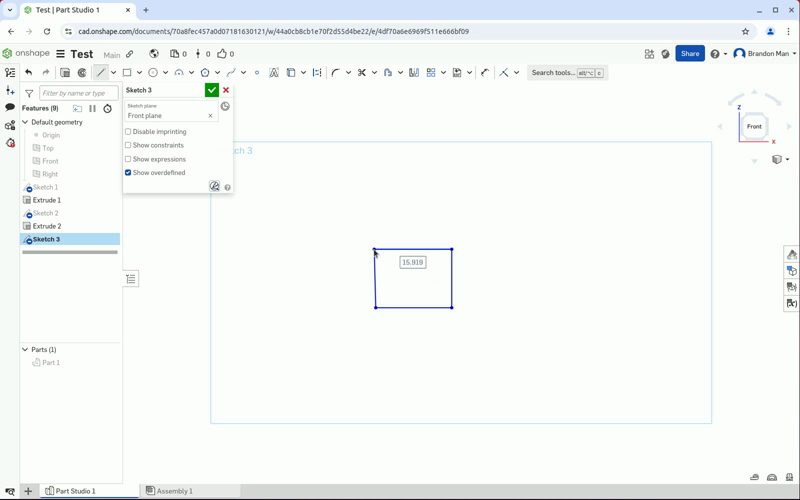
mouse_move(438, 261)
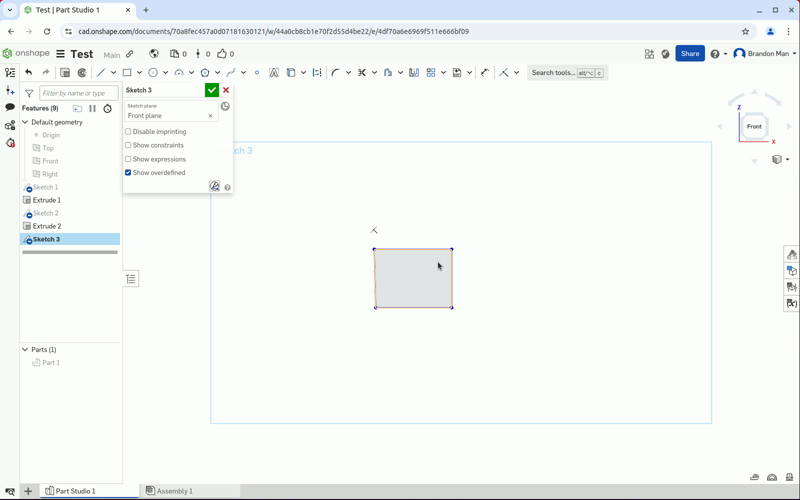
click(438, 261)
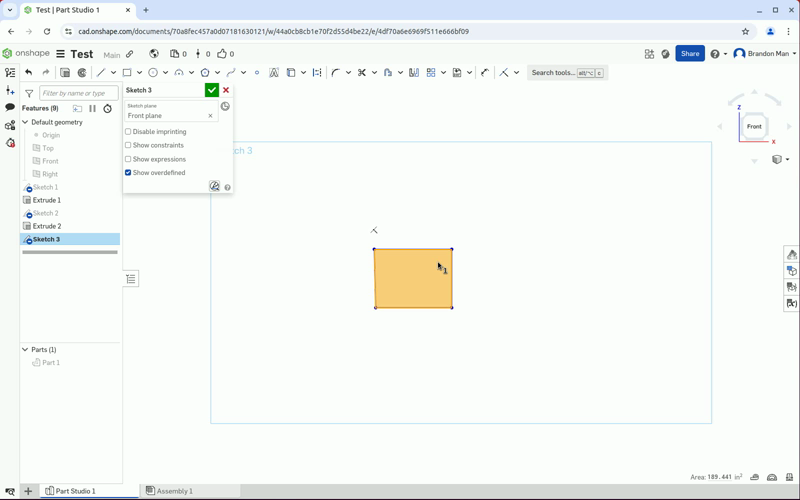
mouse_move(73, 352)
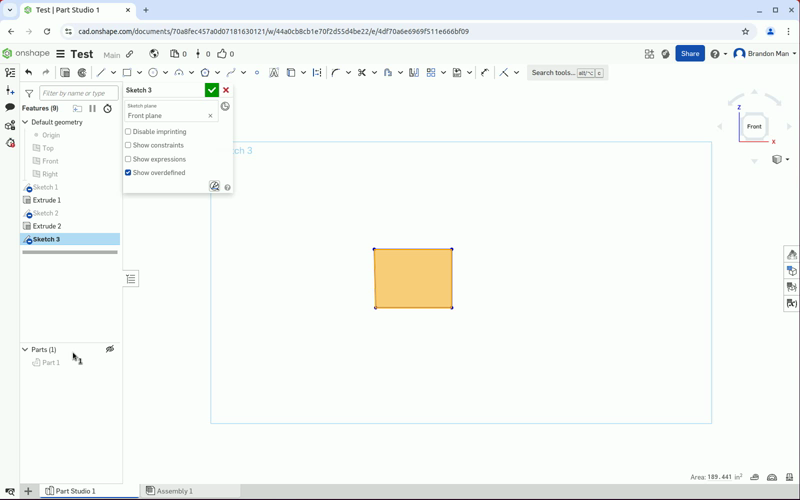
key(shift+y)
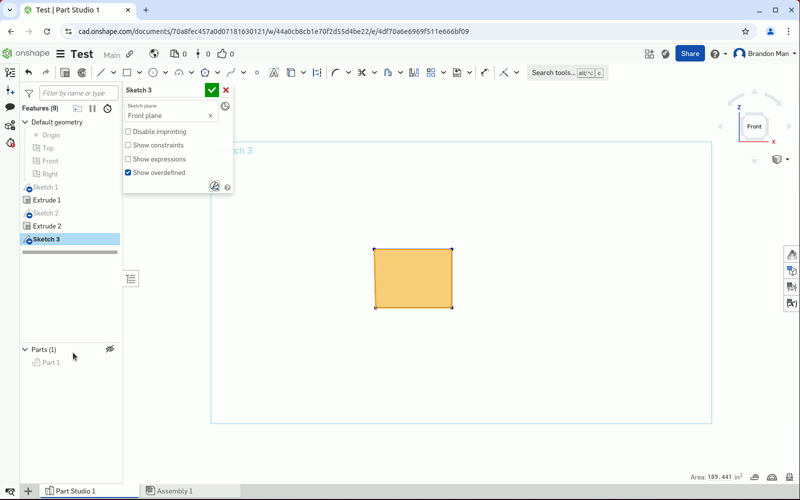
key(shift+e)
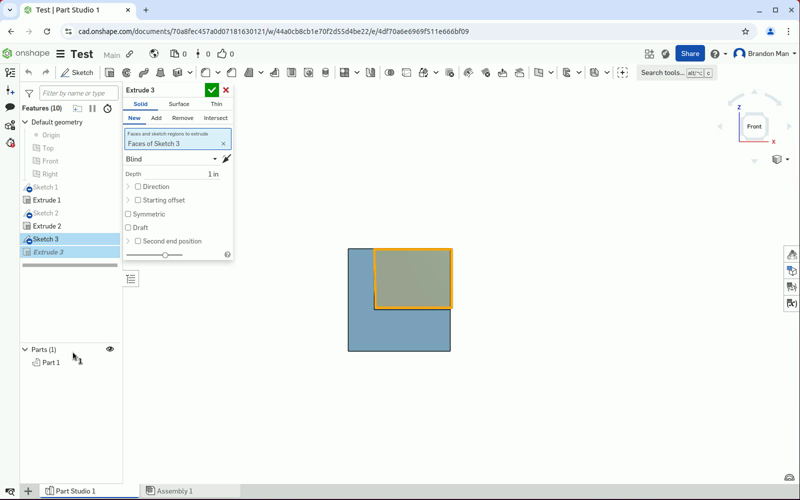
mouse_move(143, 106)
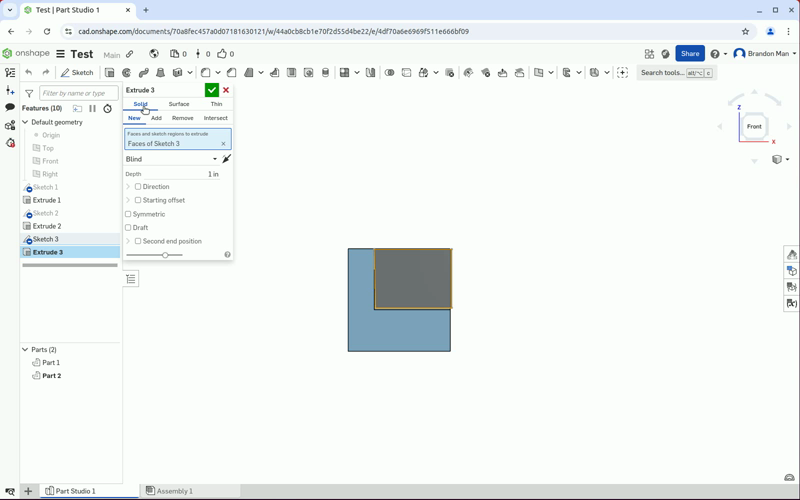
click(143, 106)
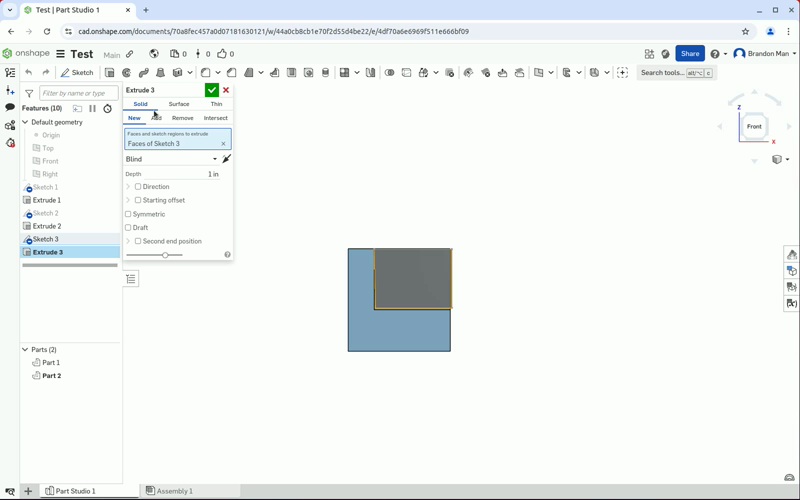
mouse_move(186, 120)
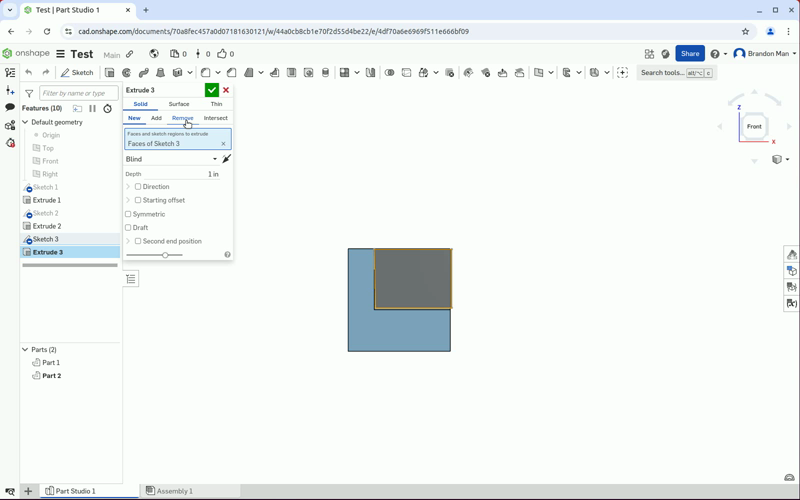
click(186, 120)
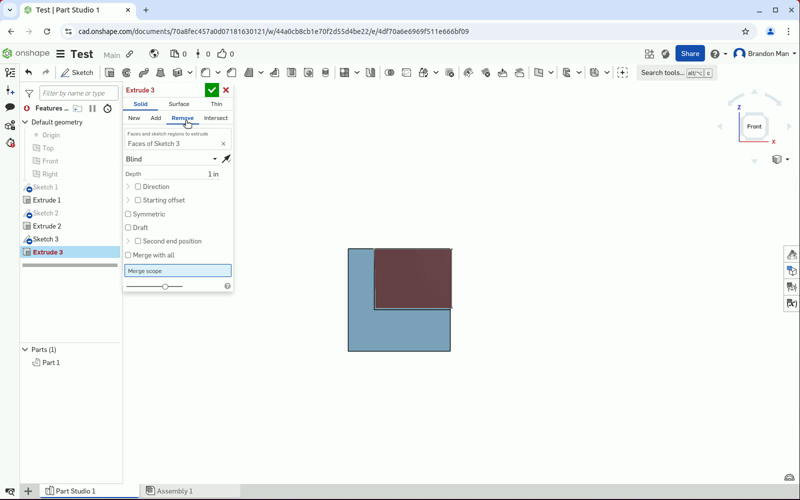
key(tab, 4)
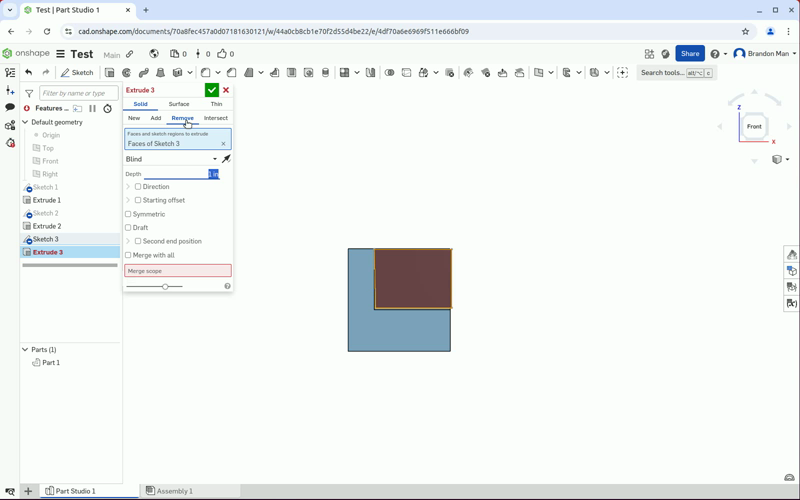
text(10.591)
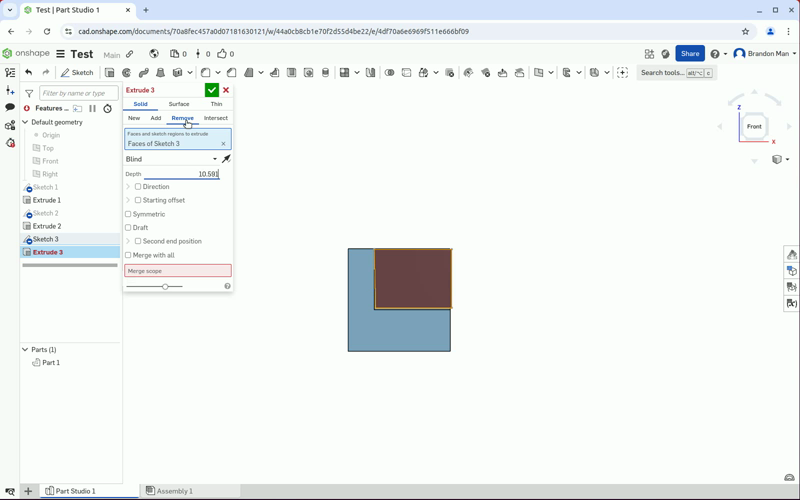
key(tab, 6)
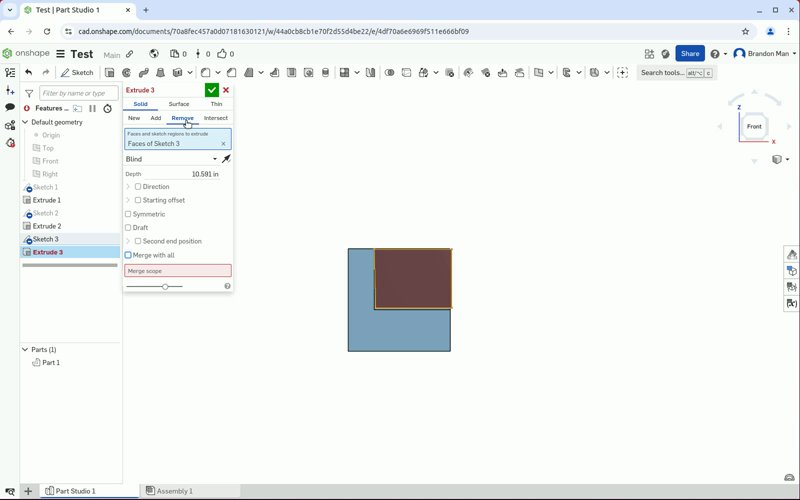
key(space)
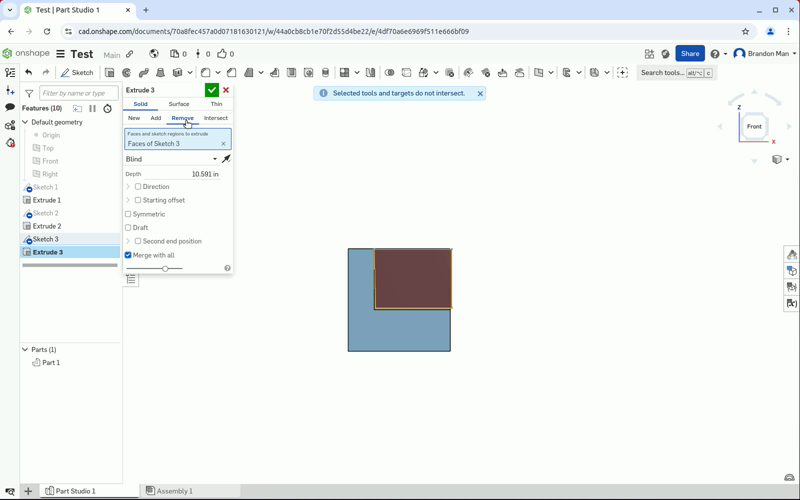
key(enter)
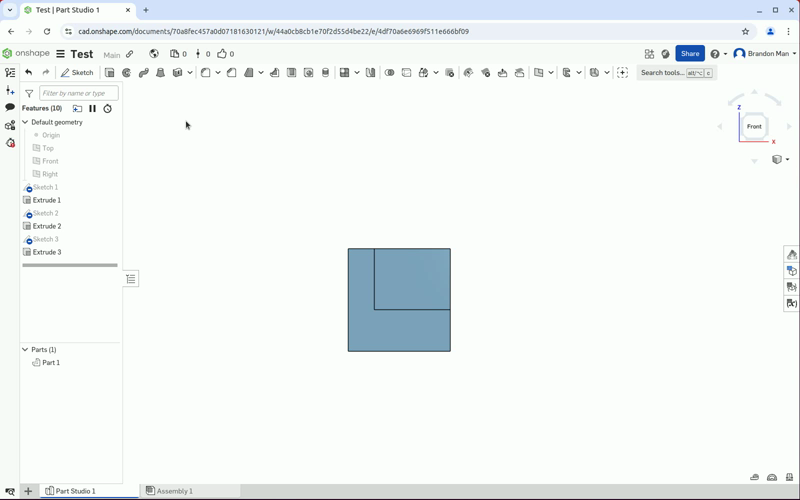
key(shift+h)
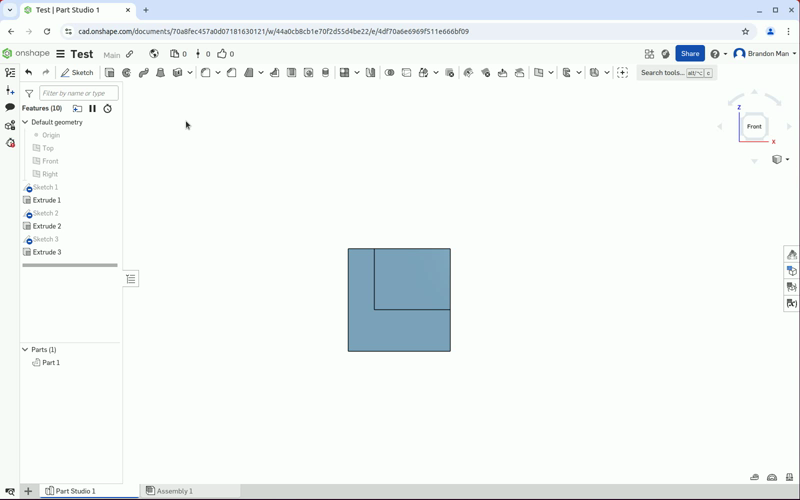
key(shift+h)
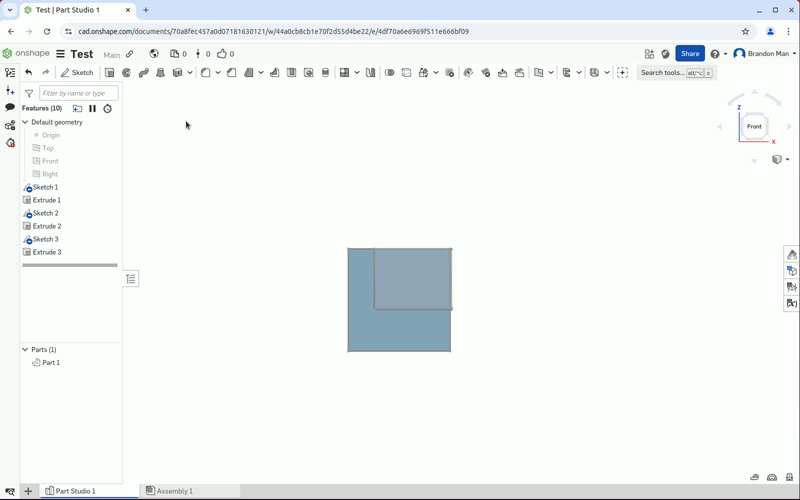
key(shift+7)
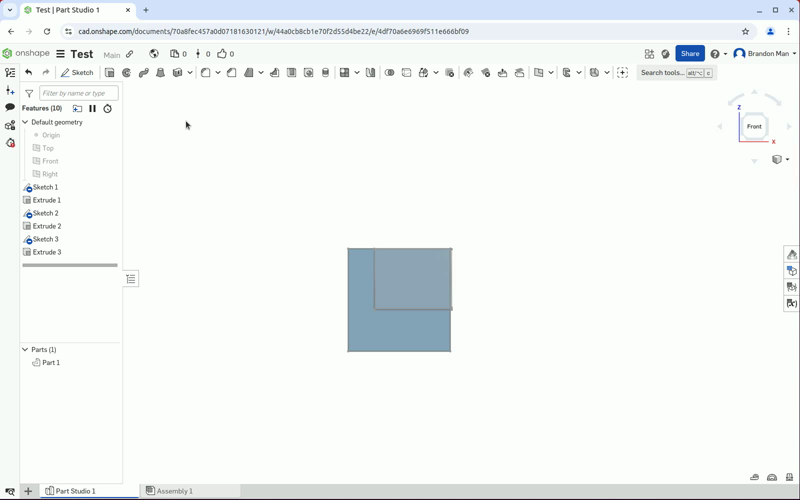
key(left, 2)
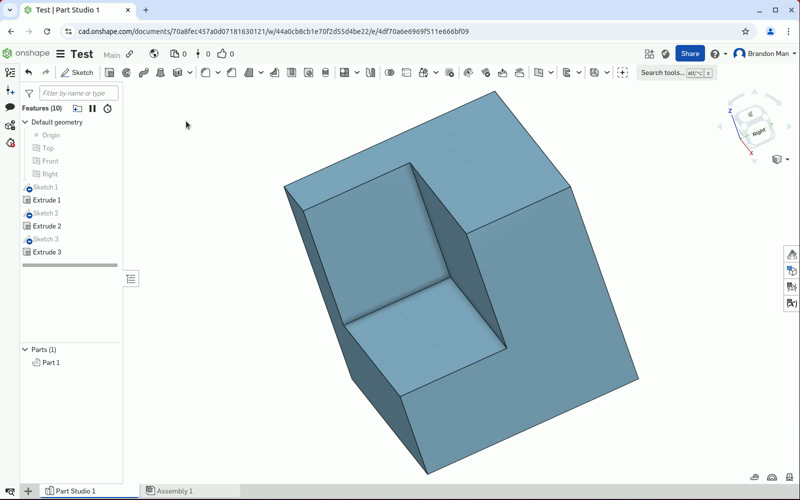
key(down, 2)
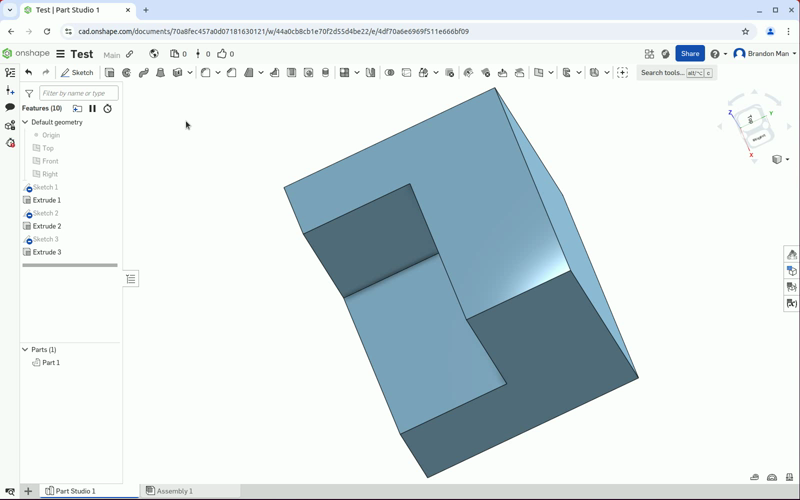
key(up, 2)
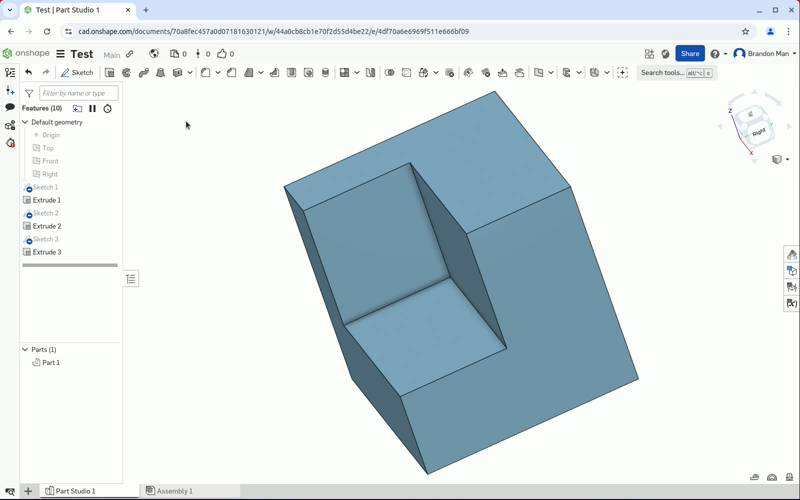
key(right, 2)
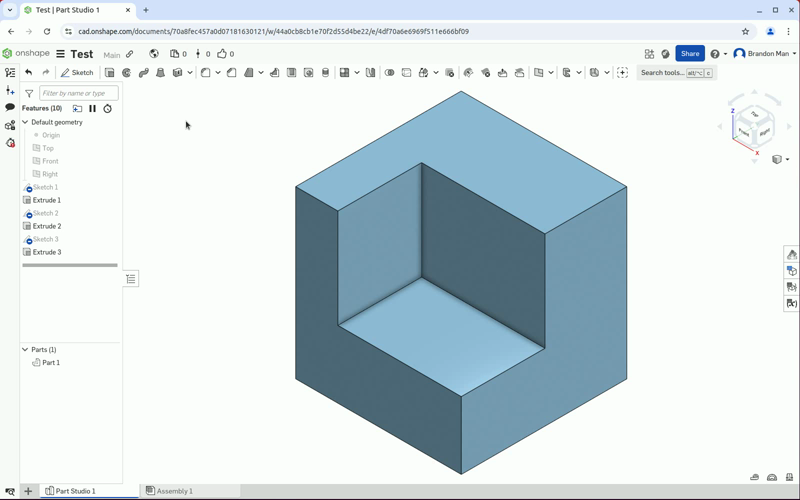
mouse_move(73, 189)
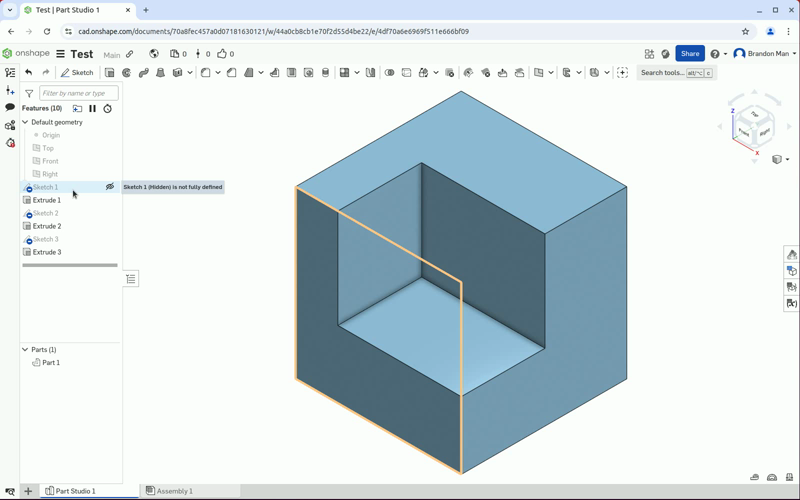
click(73, 189)